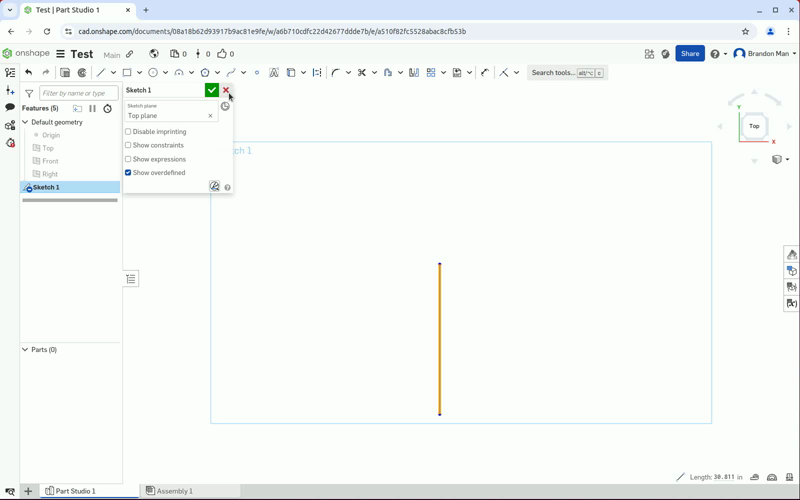
key(shift+h)
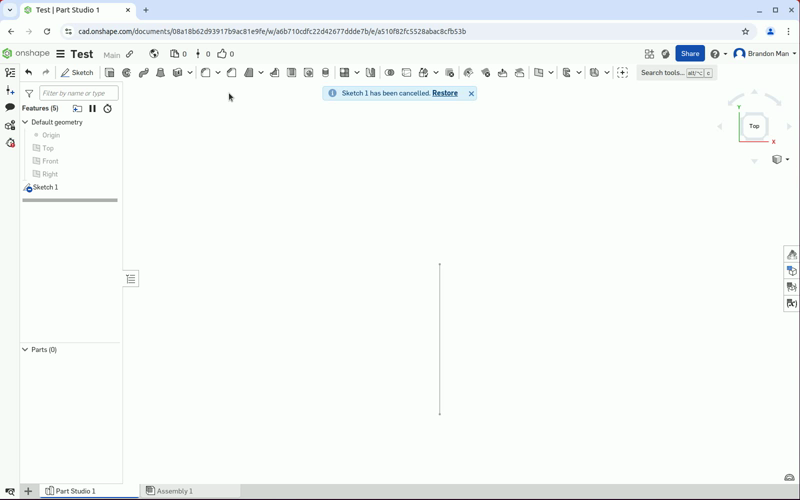
key(shift+s)
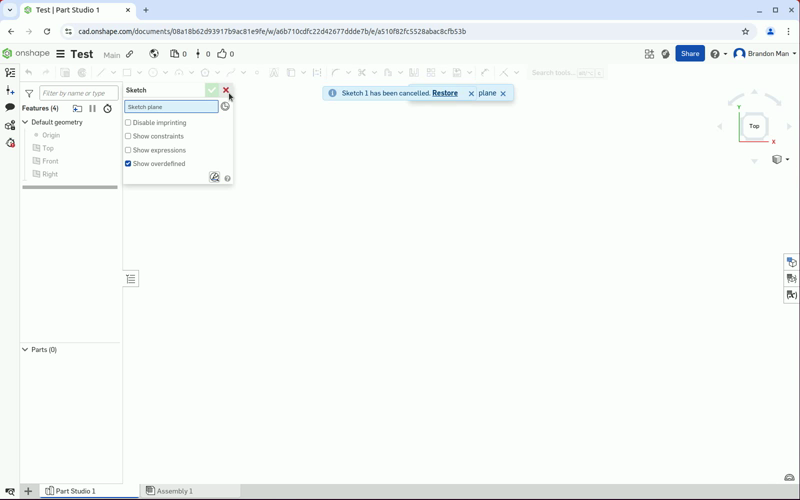
mouse_move(73, 150)
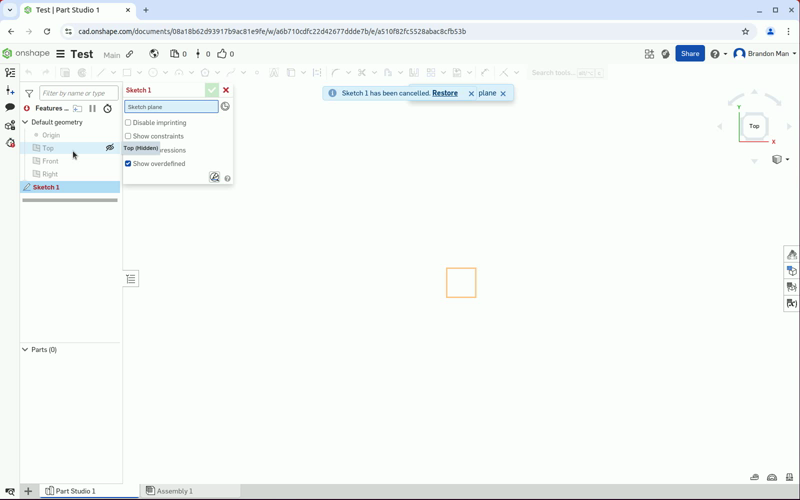
click(73, 150)
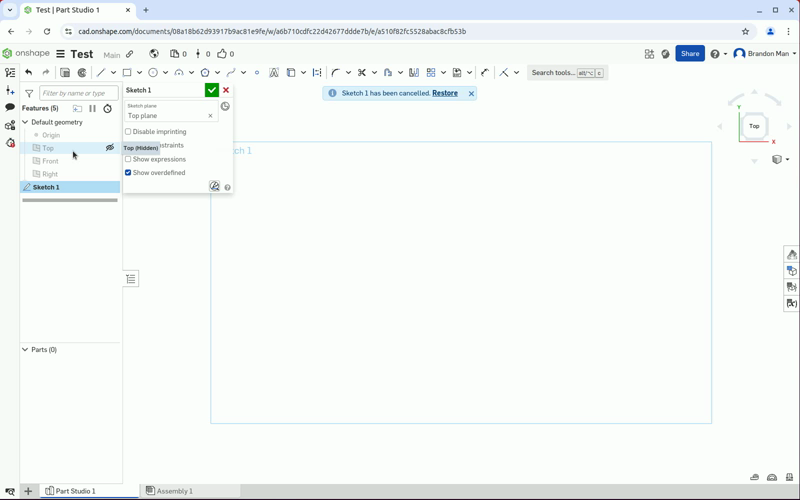
mouse_move(73, 352)
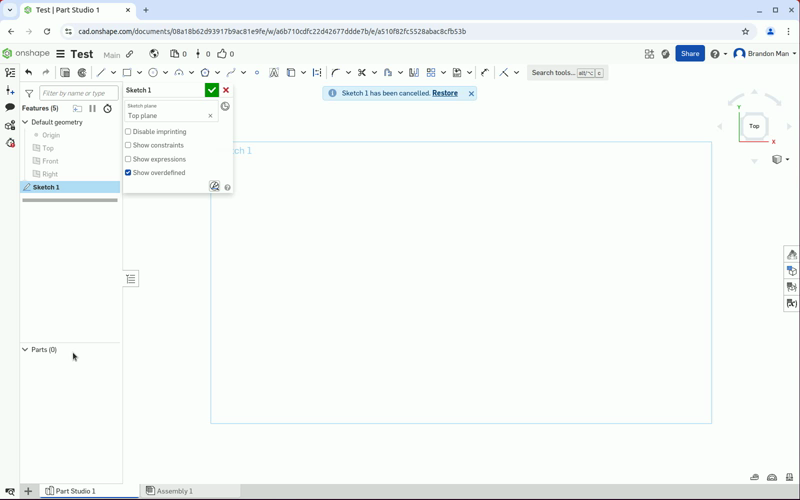
key(y)
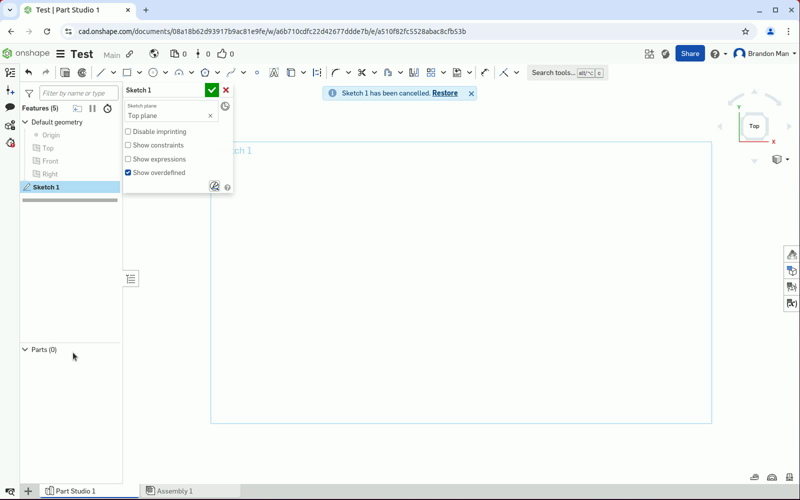
key(l)
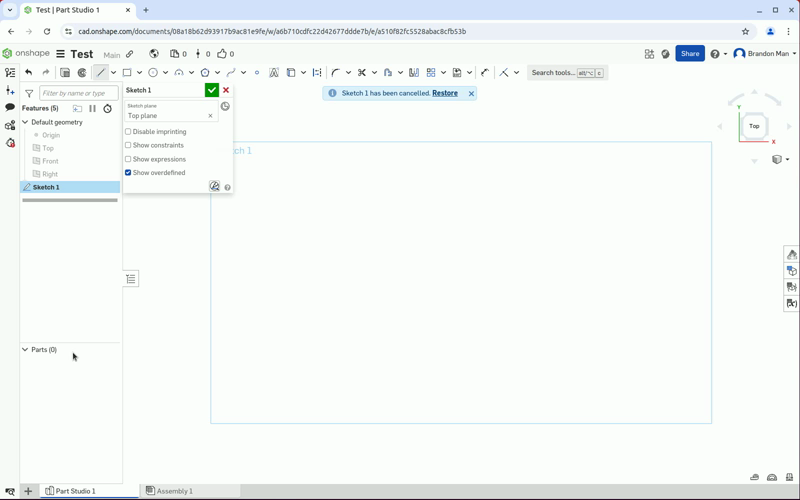
key_down(shift)
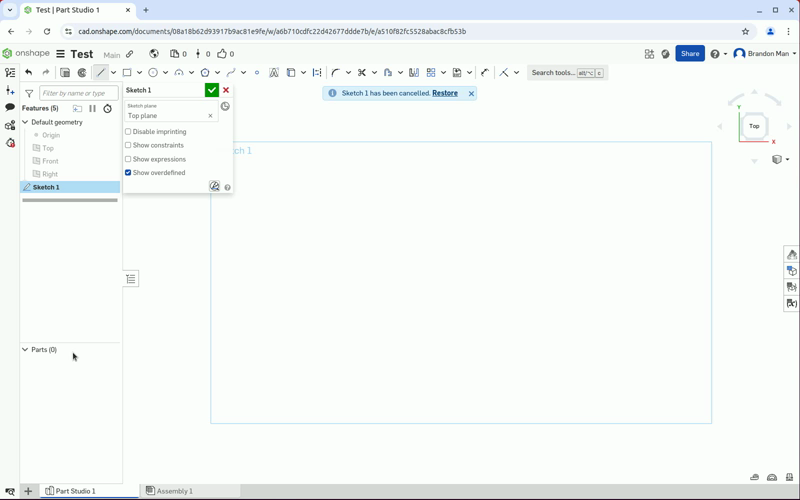
mouse_move(396, 330)
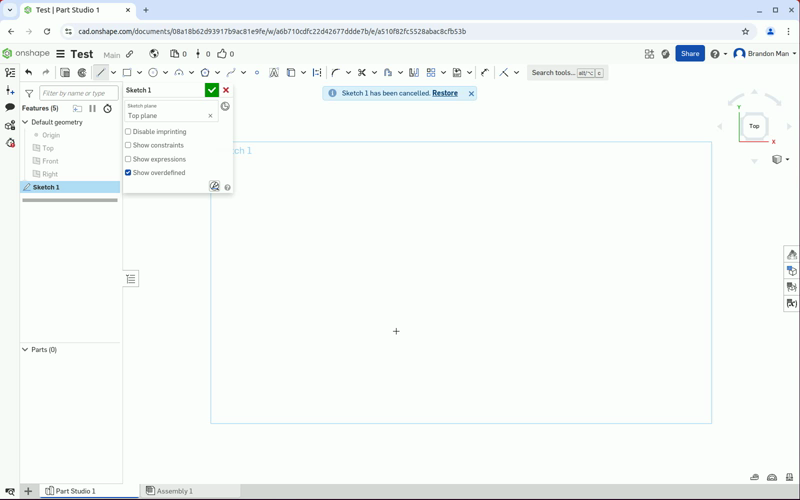
click(396, 330)
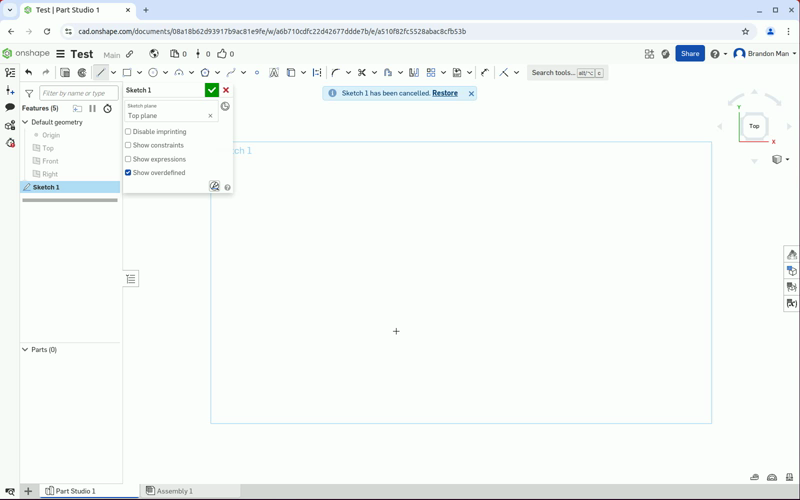
key_up(shift)
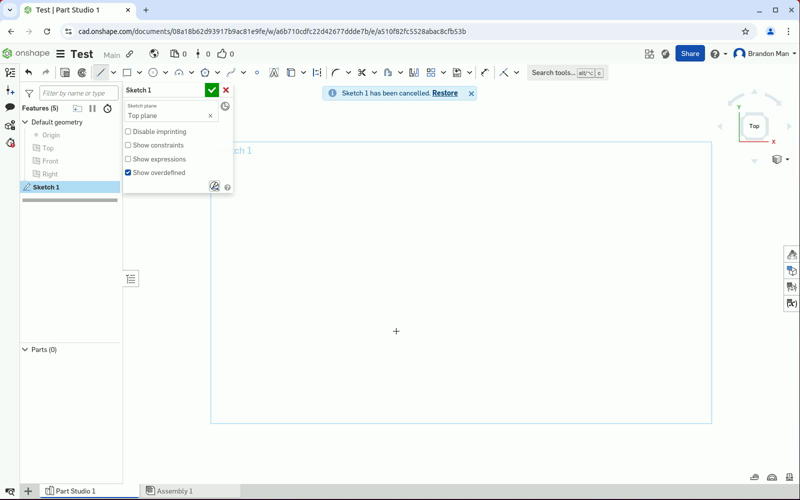
key_down(shift)
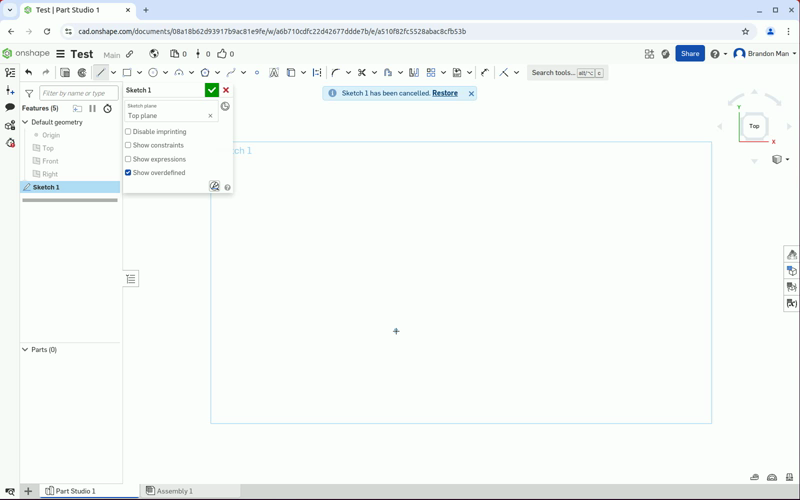
mouse_move(524, 330)
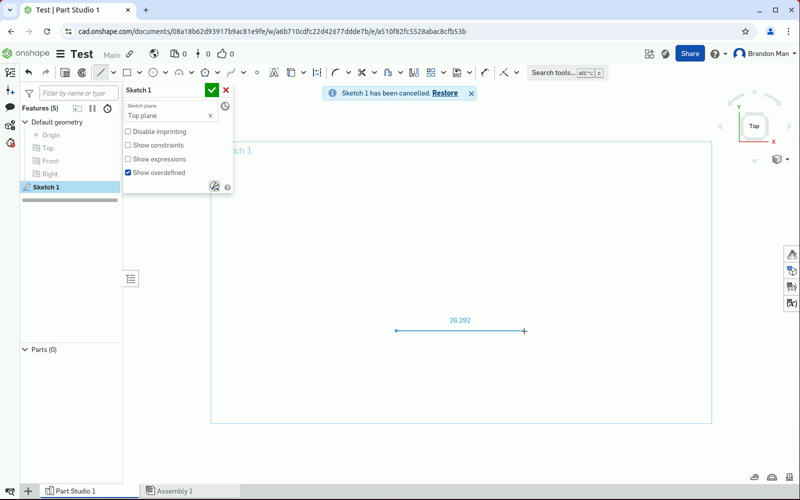
click(524, 330)
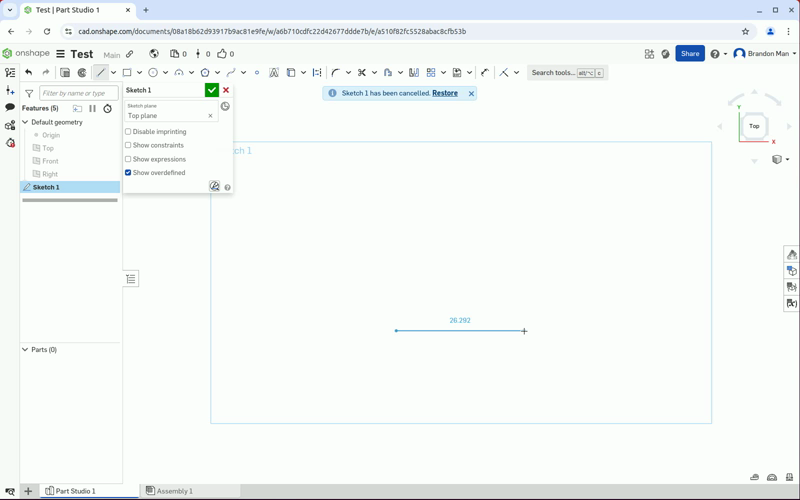
key_up(shift)
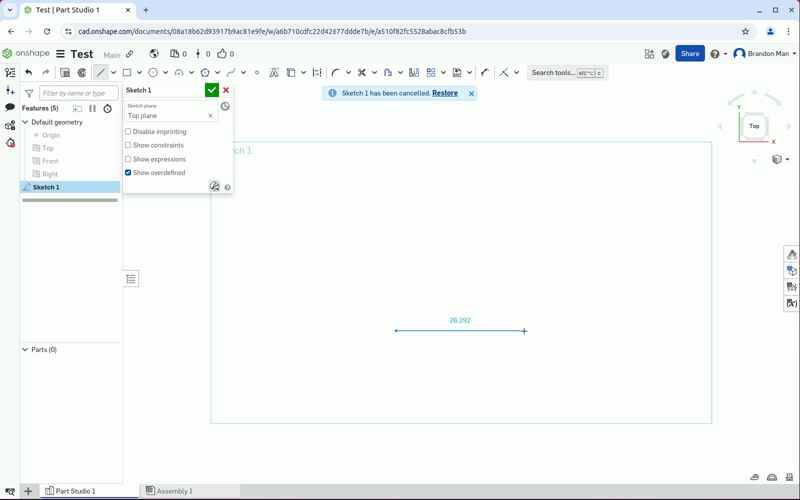
key(esc)
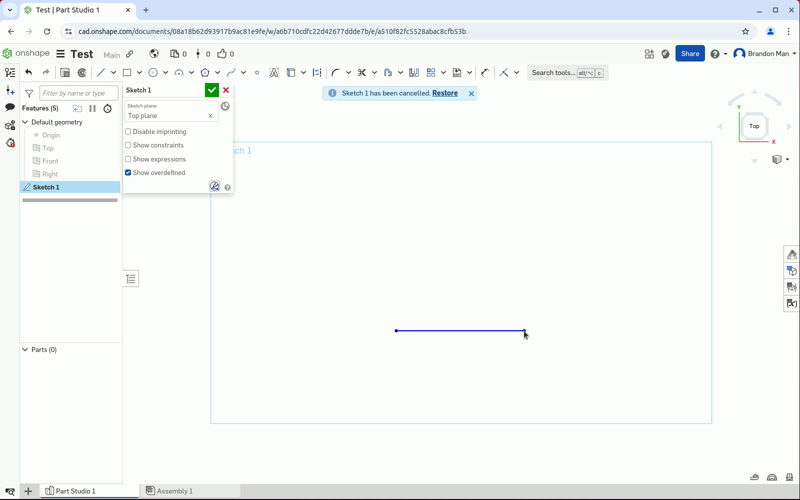
key(a)
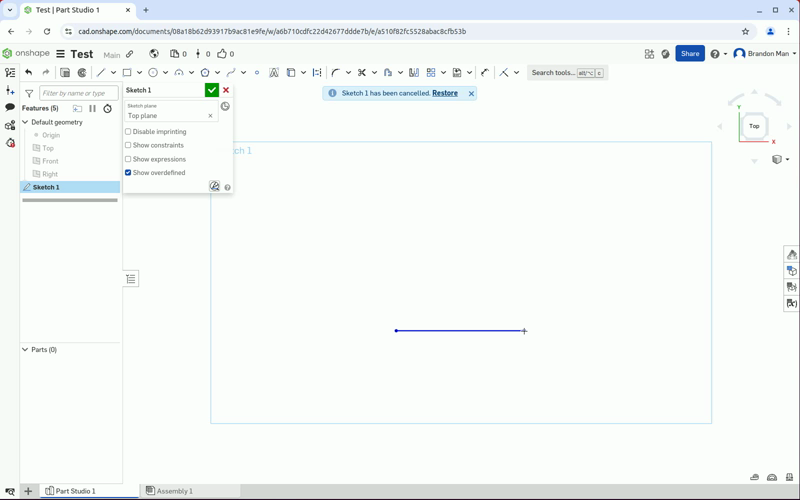
mouse_move(524, 330)
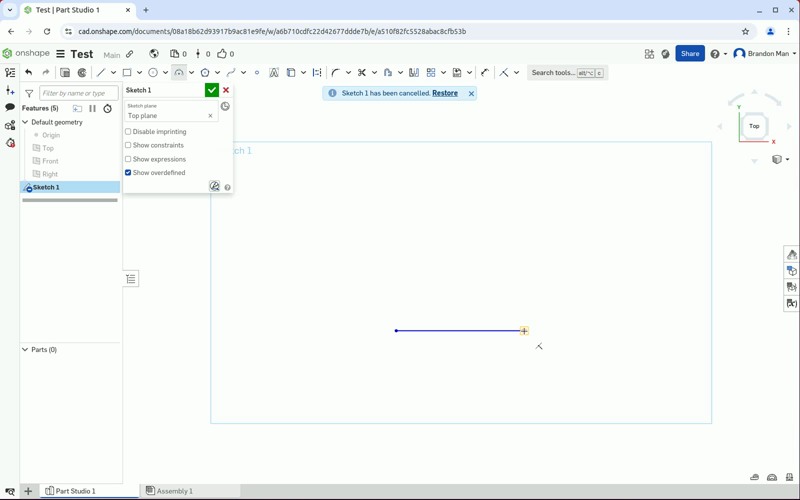
click(524, 330)
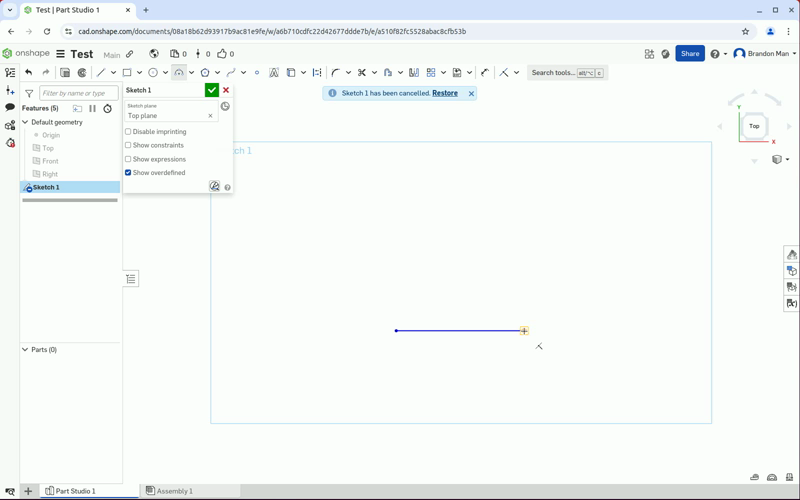
key_down(shift)
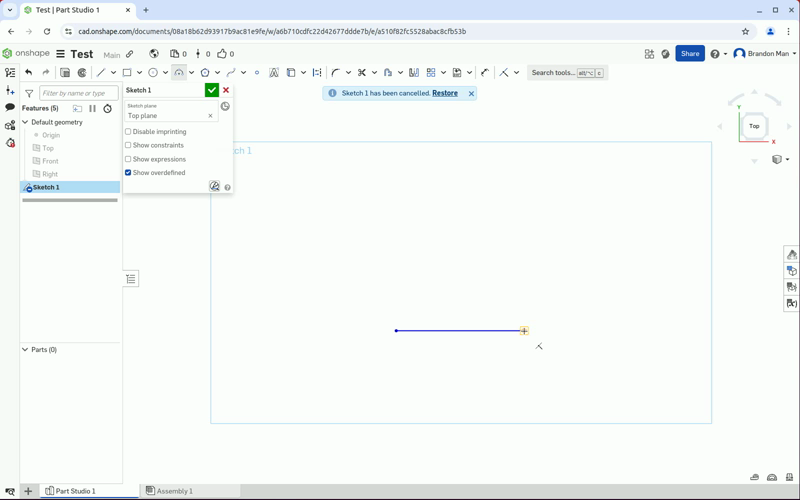
mouse_move(524, 234)
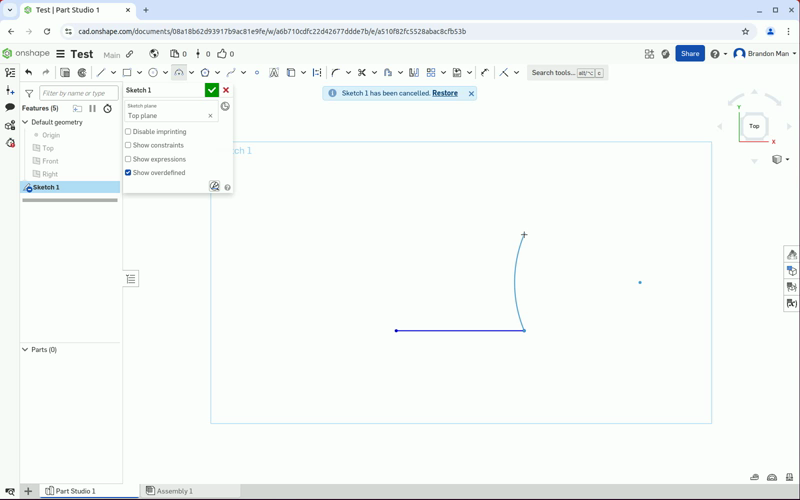
click(524, 234)
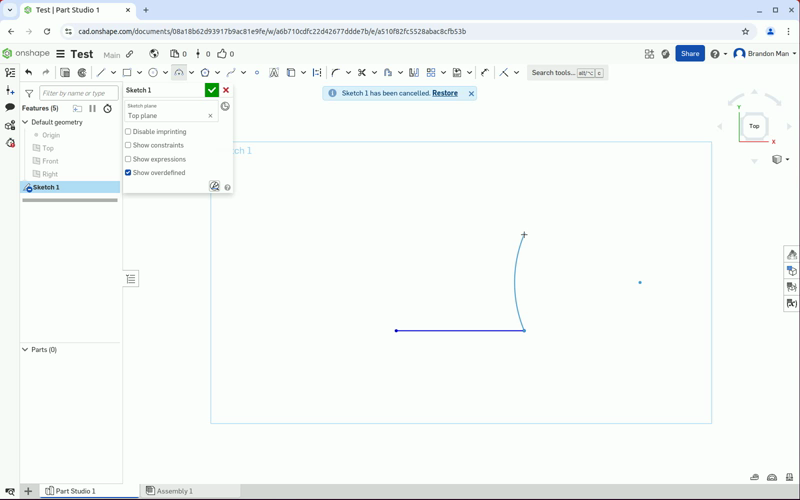
mouse_move(572, 282)
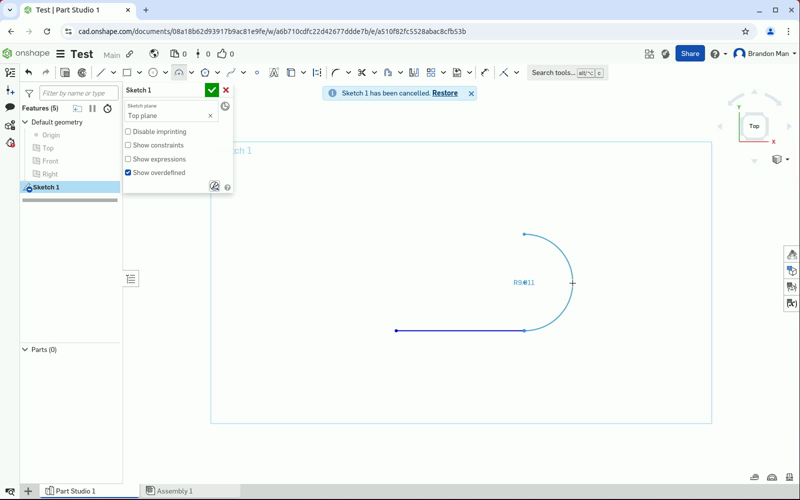
click(572, 282)
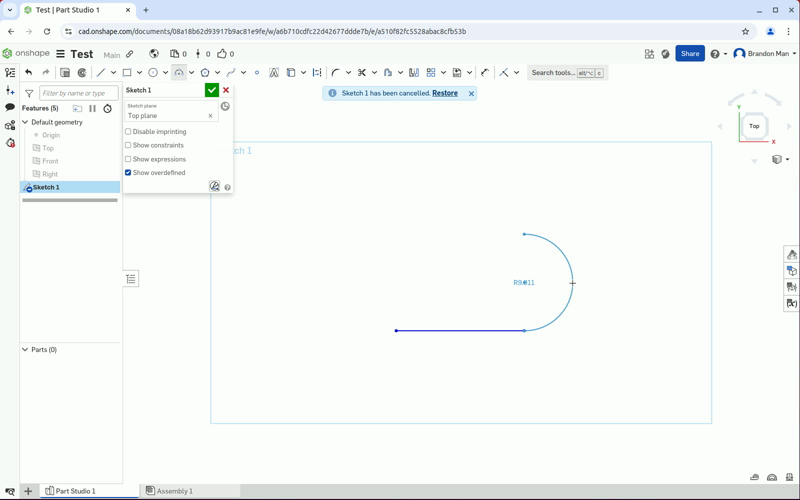
key_up(shift)
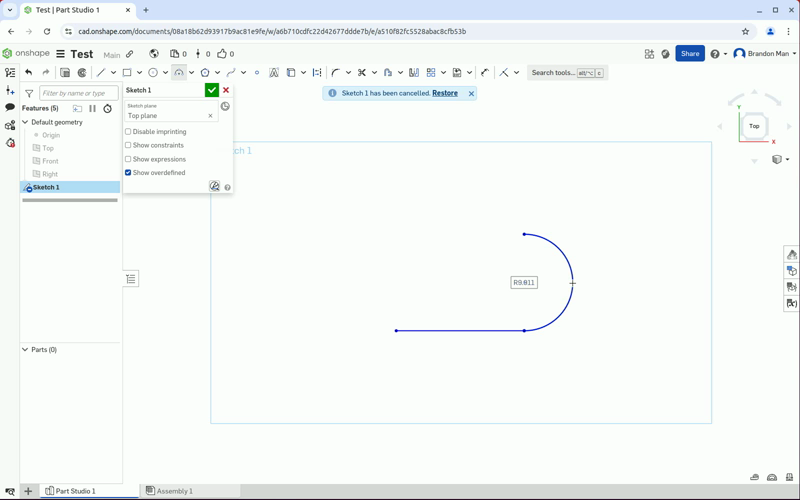
key(esc)
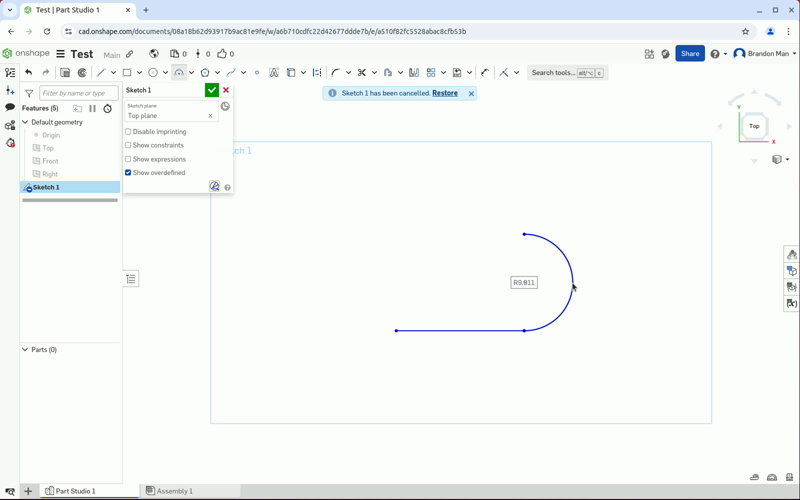
key(l)
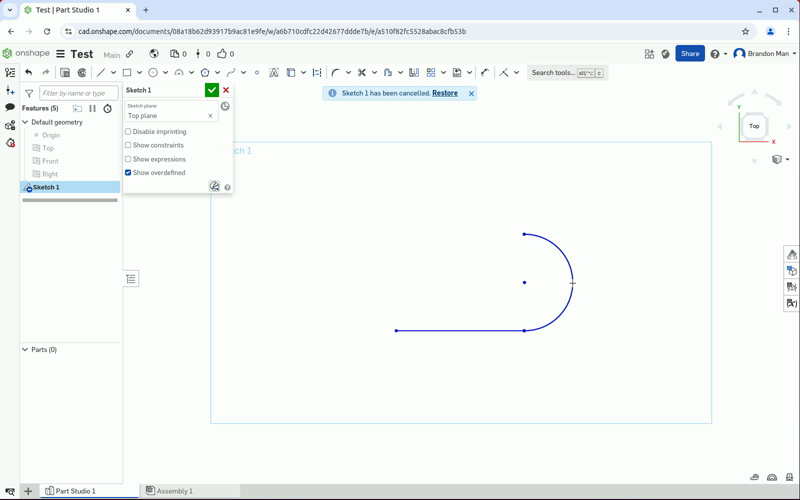
mouse_move(524, 234)
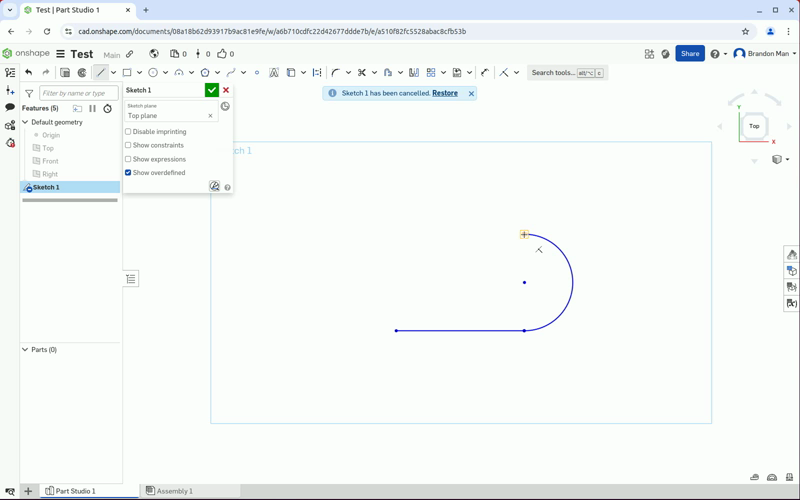
click(524, 234)
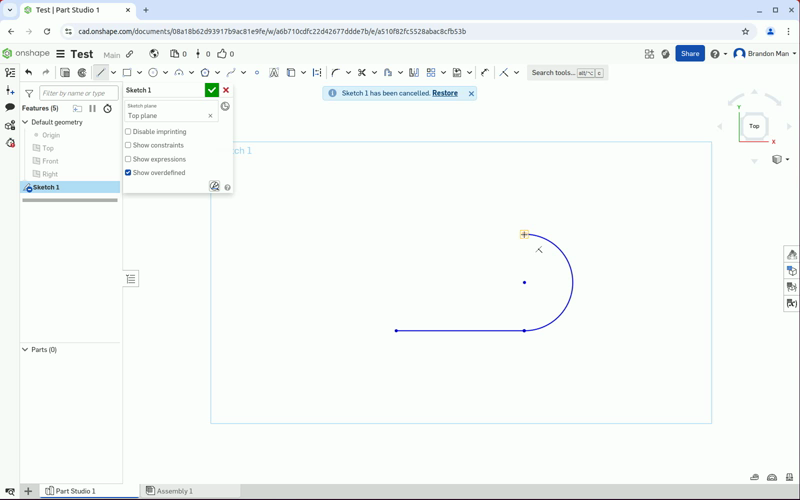
key_down(shift)
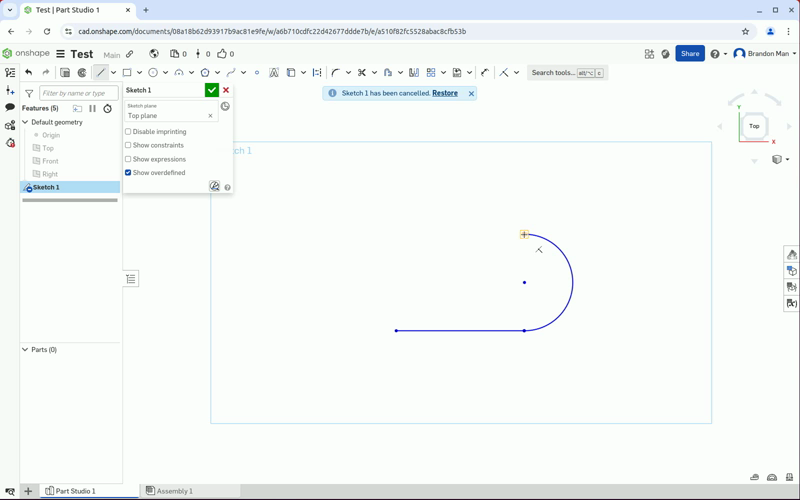
mouse_move(396, 234)
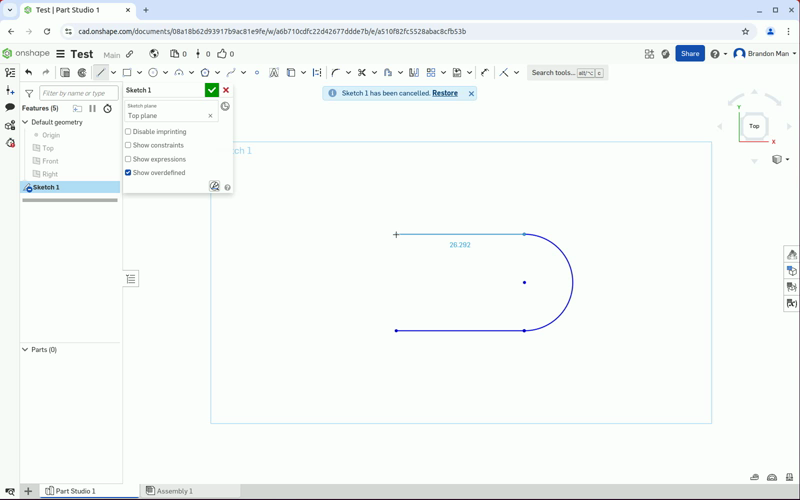
click(396, 234)
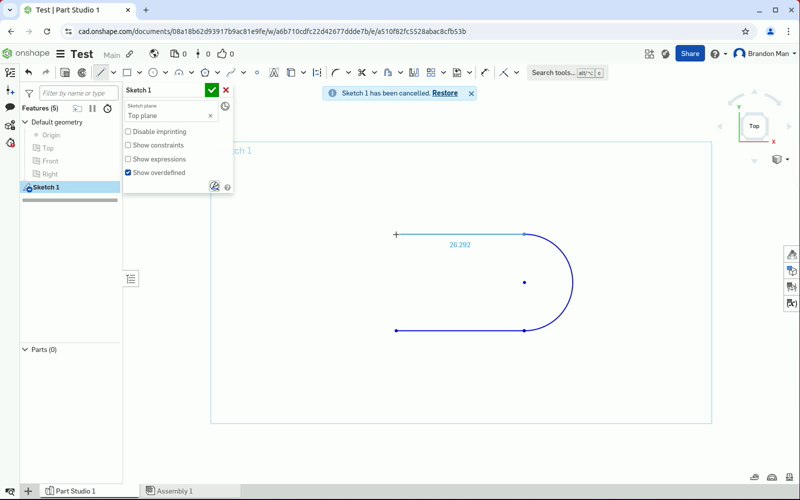
key_up(shift)
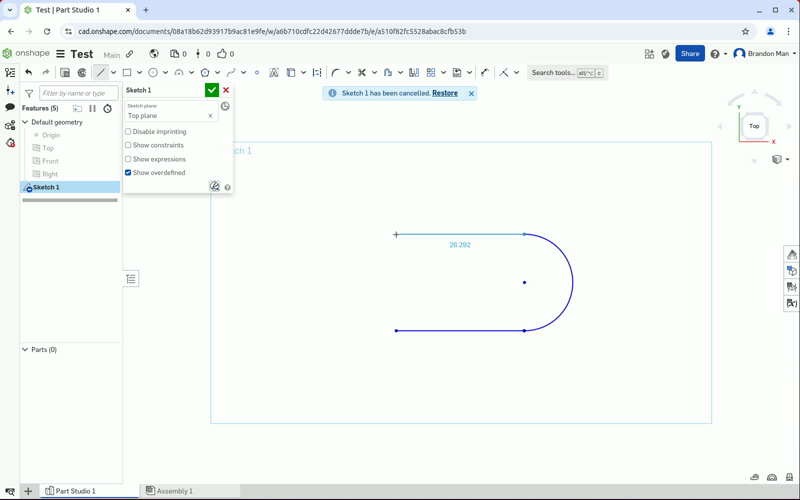
key(esc)
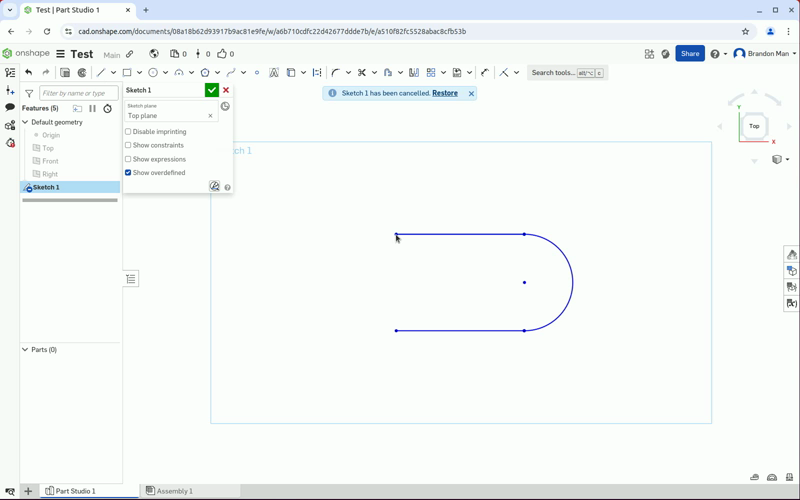
key(a)
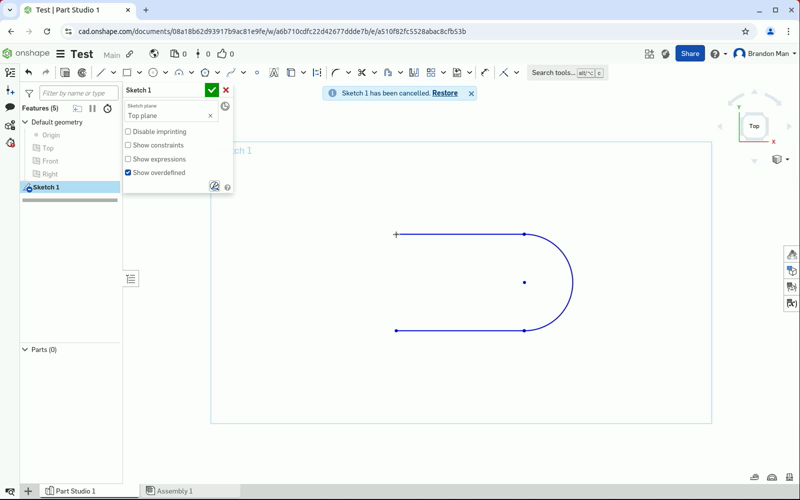
mouse_move(396, 234)
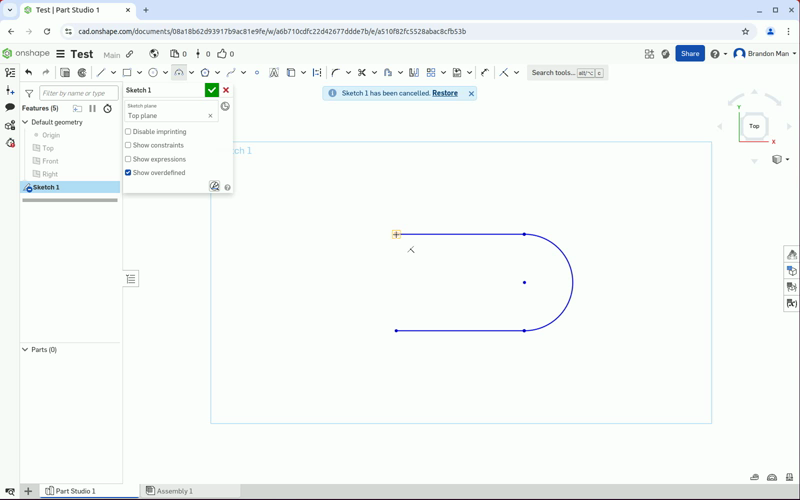
click(396, 234)
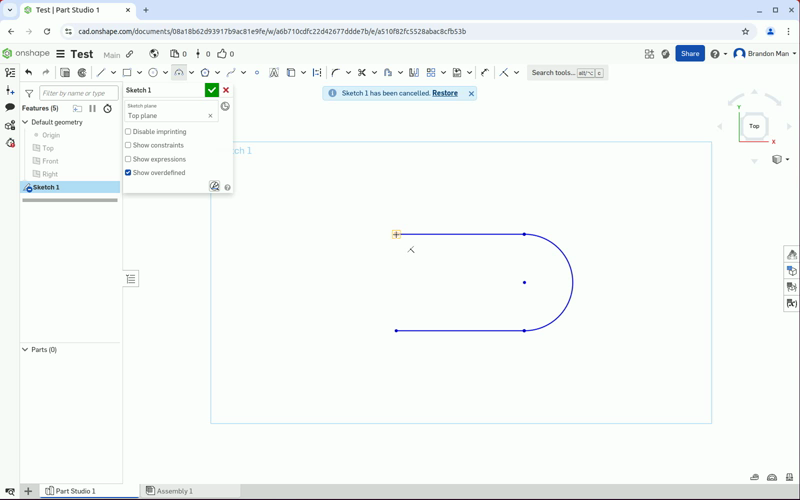
mouse_move(396, 330)
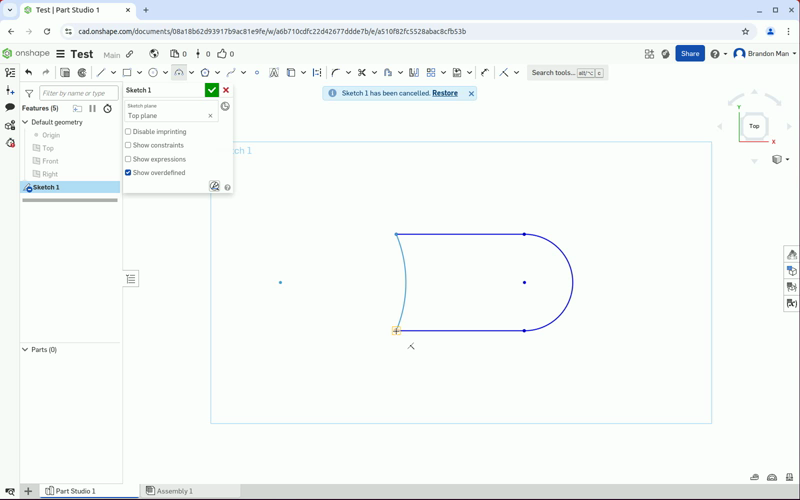
click(396, 330)
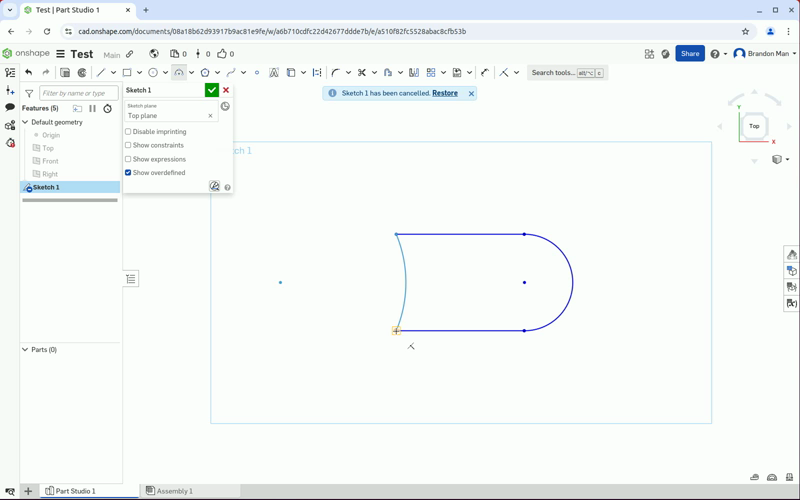
key_down(shift)
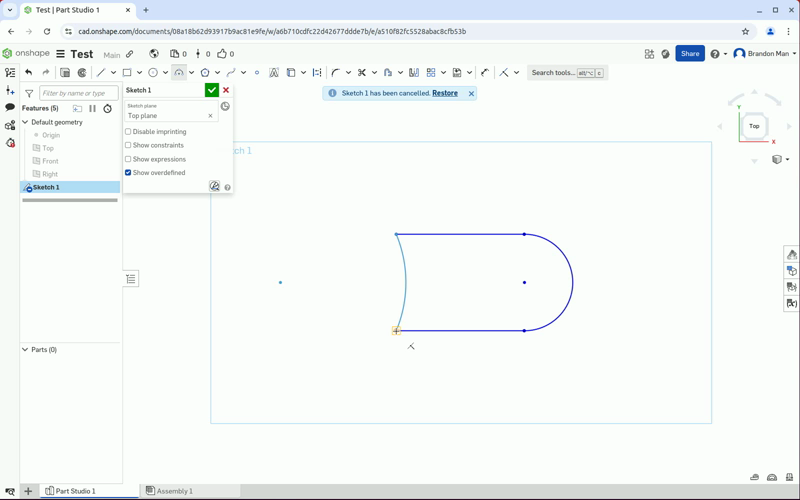
mouse_move(347, 282)
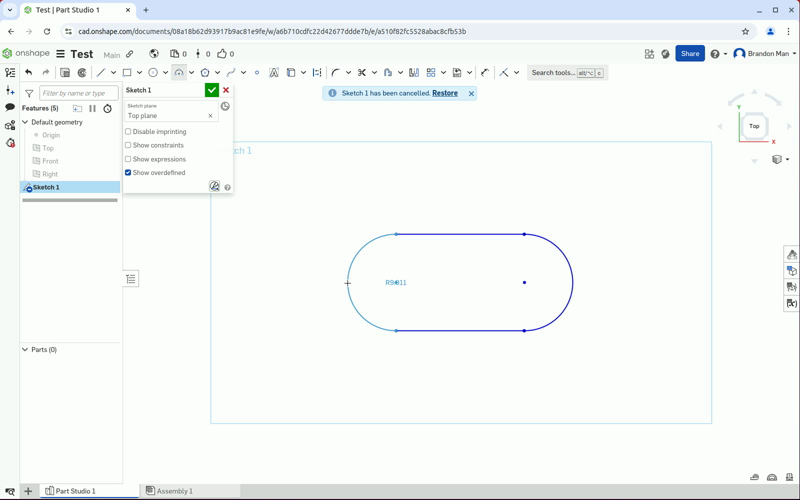
click(347, 282)
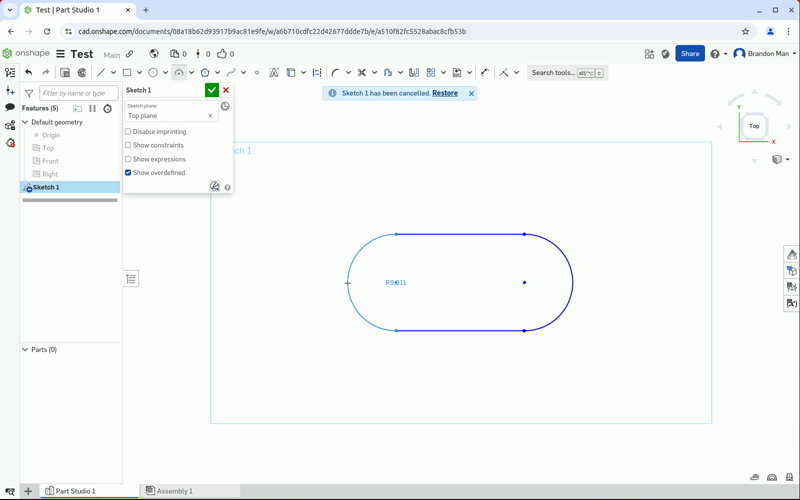
key_up(shift)
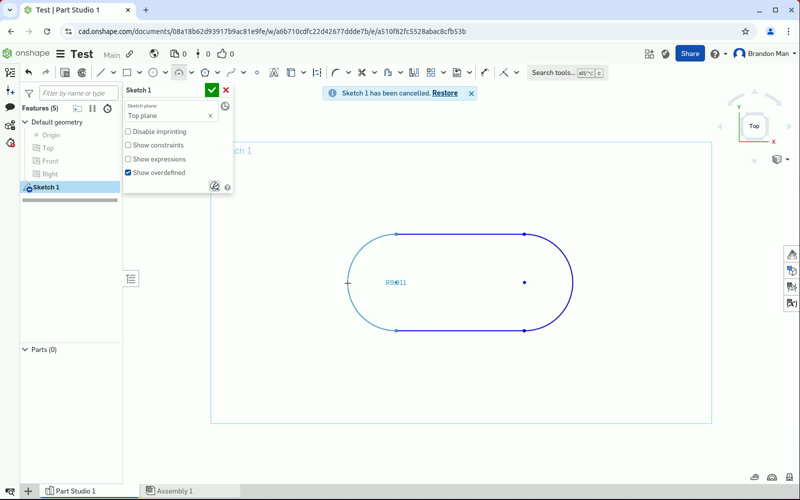
key(esc)
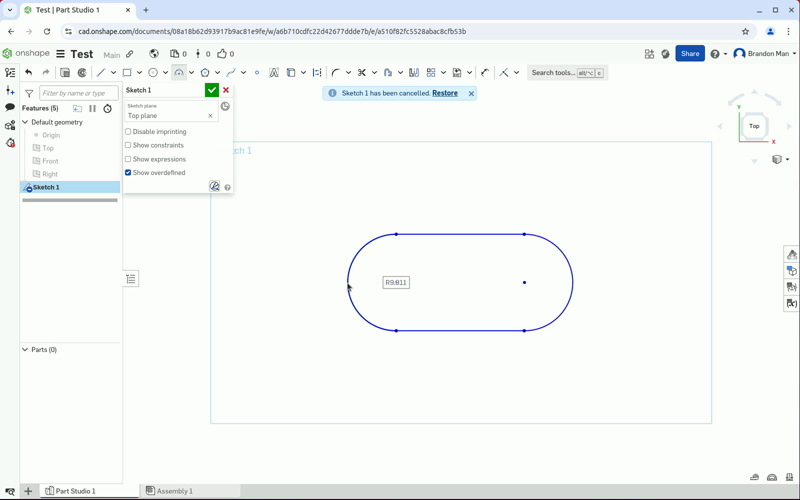
key(c)
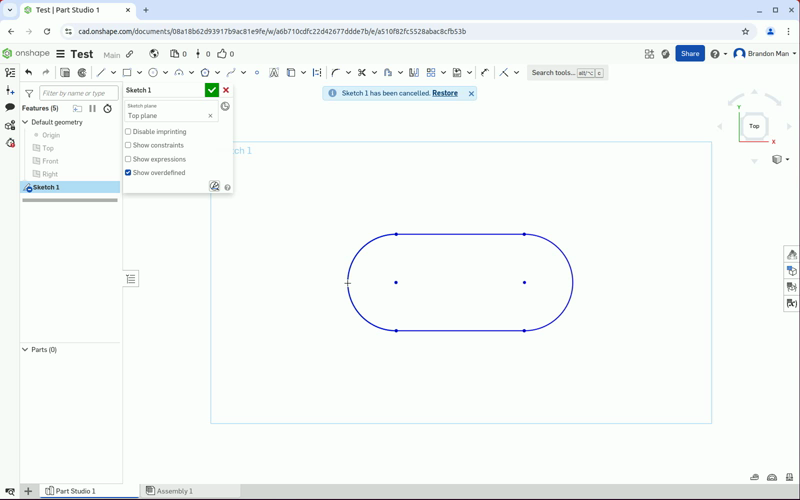
key_down(shift)
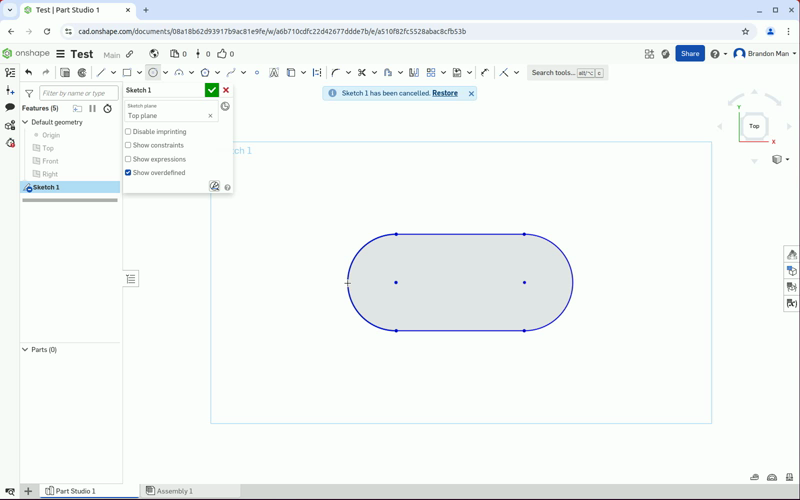
mouse_move(396, 282)
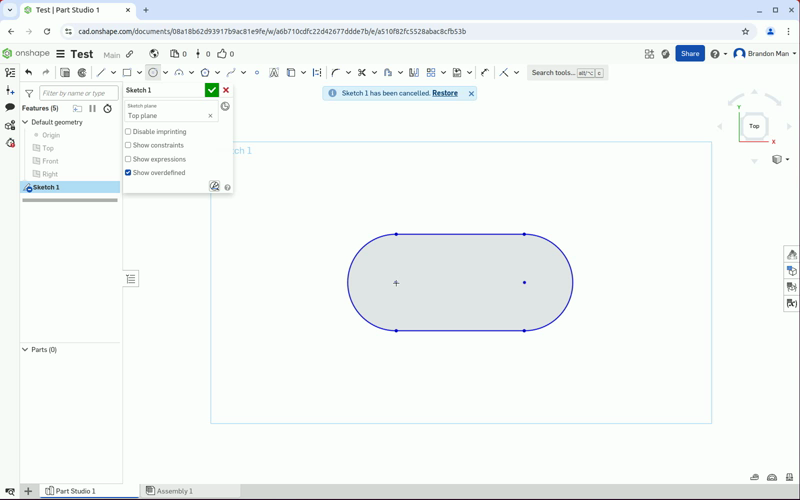
click(396, 282)
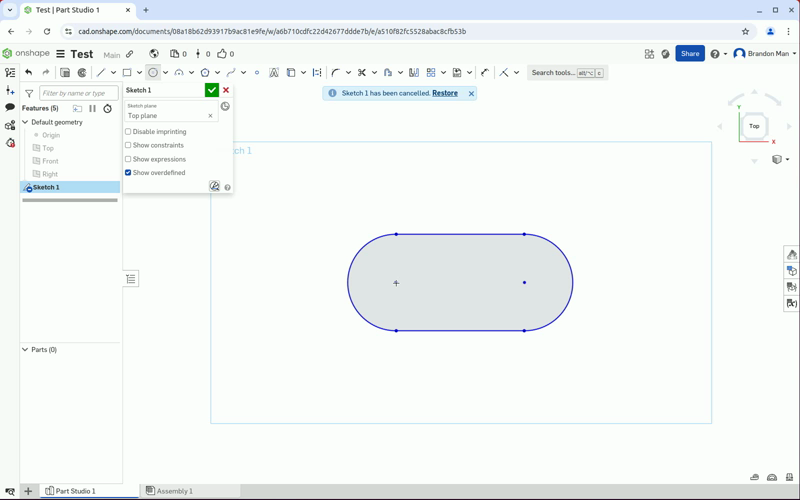
key_up(shift)
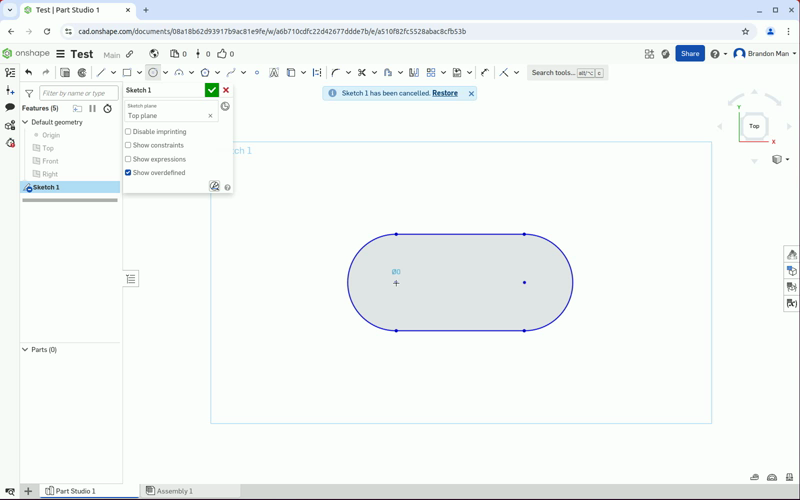
mouse_move(410, 282)
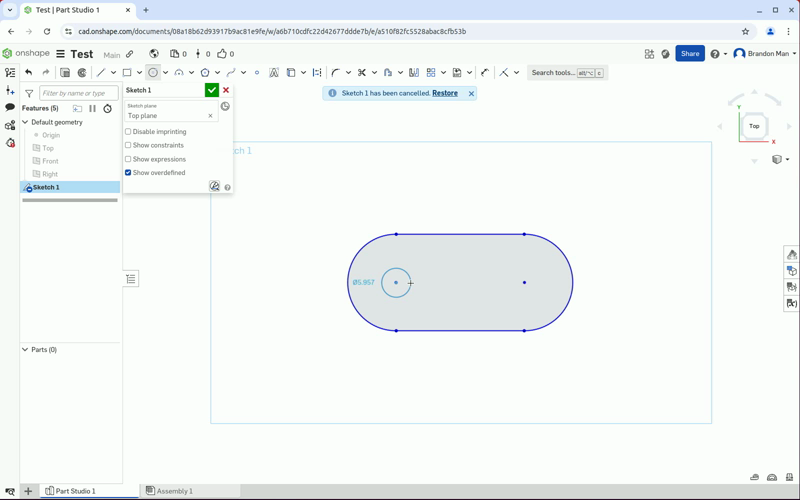
click(410, 282)
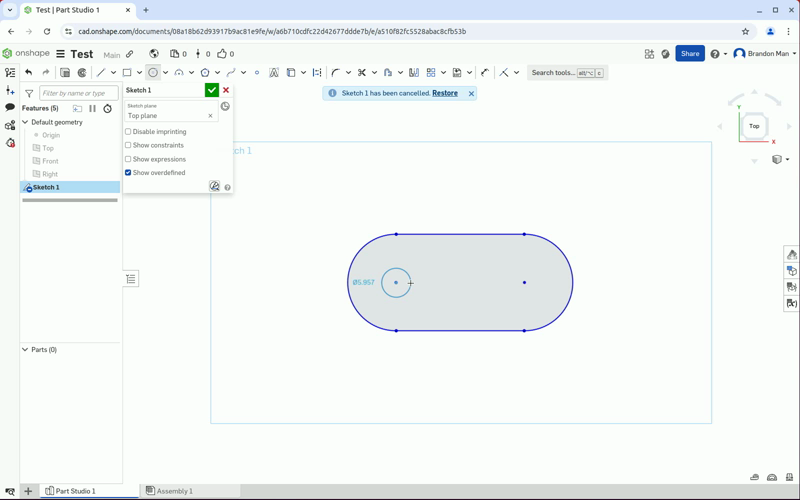
key(esc)
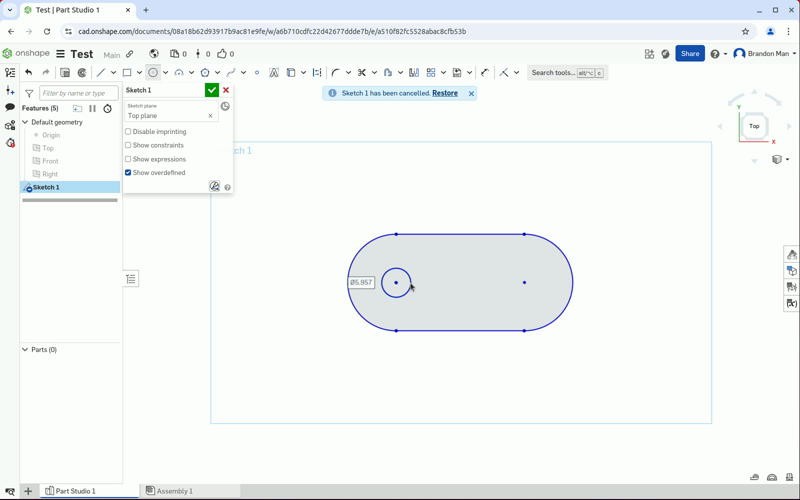
key(c)
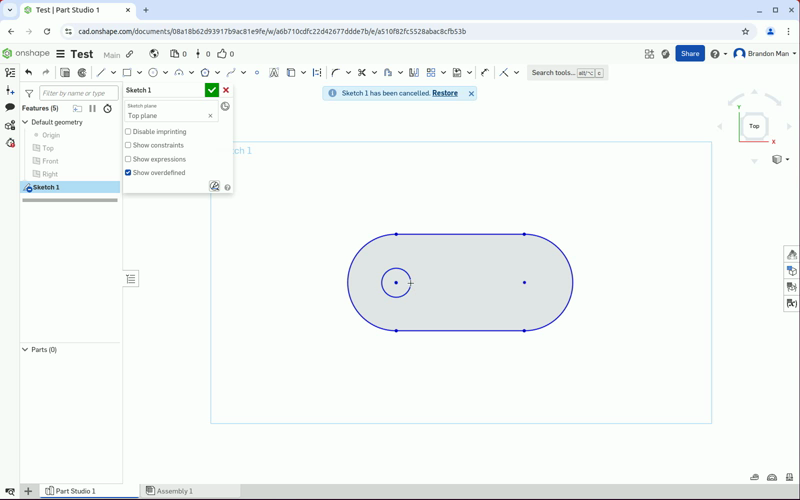
key_down(shift)
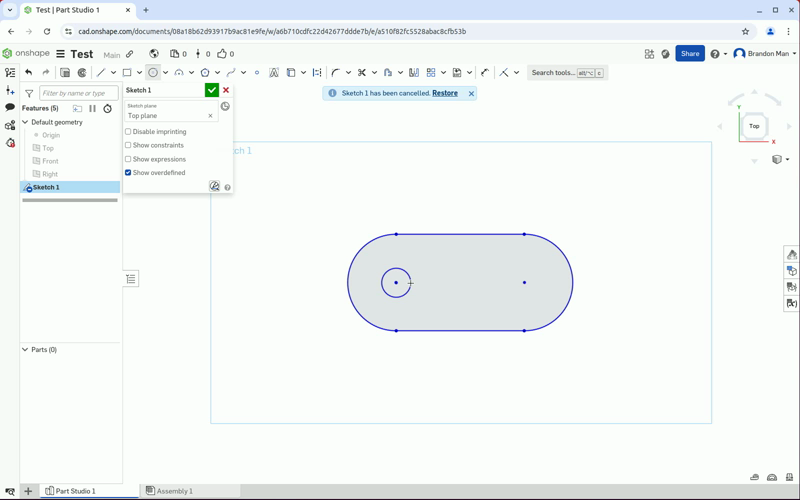
mouse_move(524, 282)
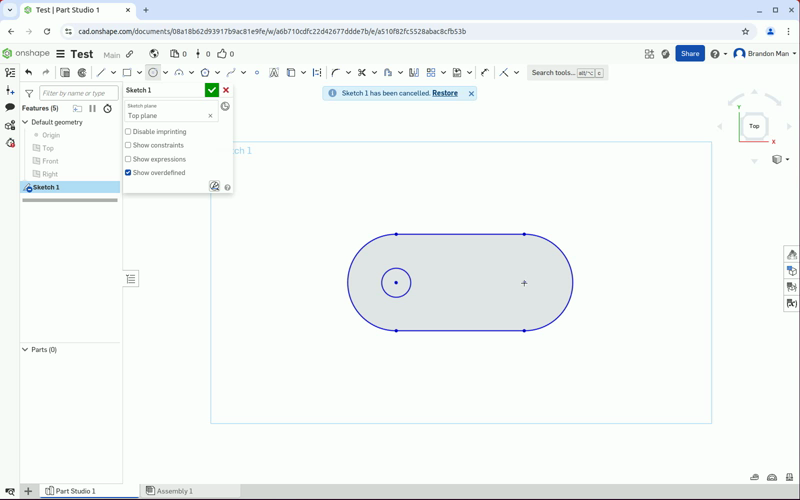
click(524, 282)
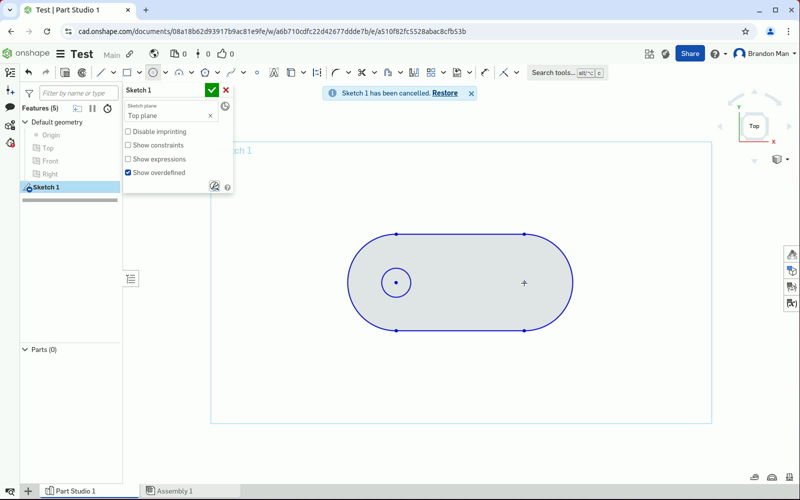
key_up(shift)
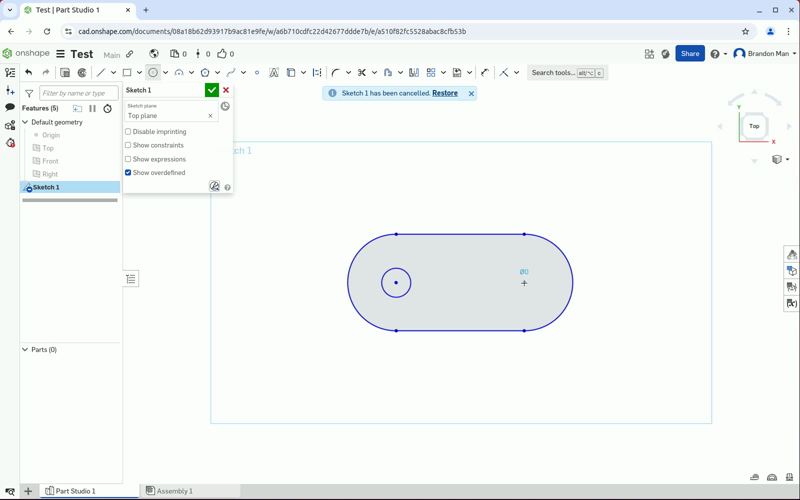
mouse_move(539, 282)
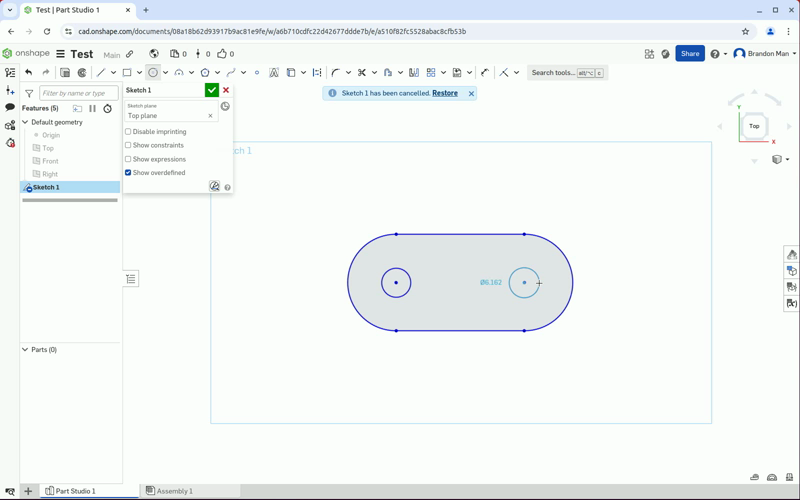
click(539, 282)
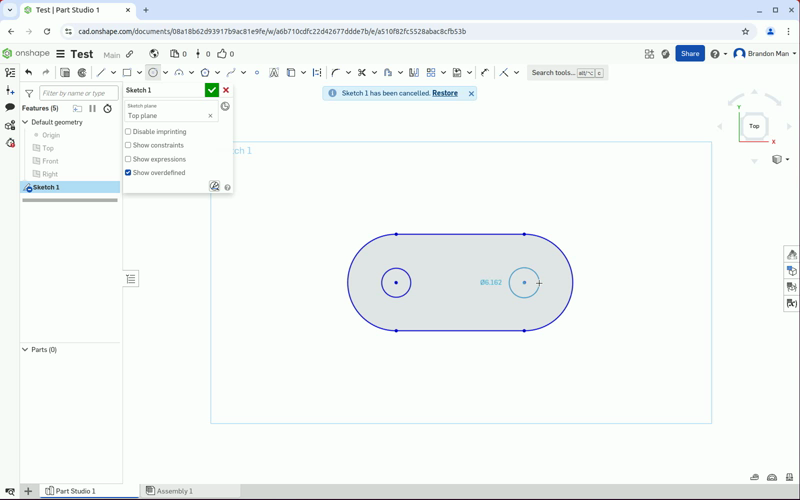
key(esc)
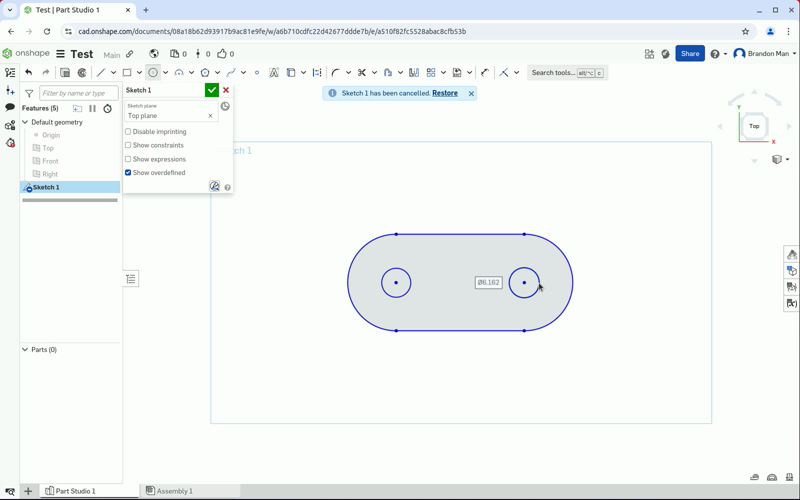
mouse_move(400, 318)
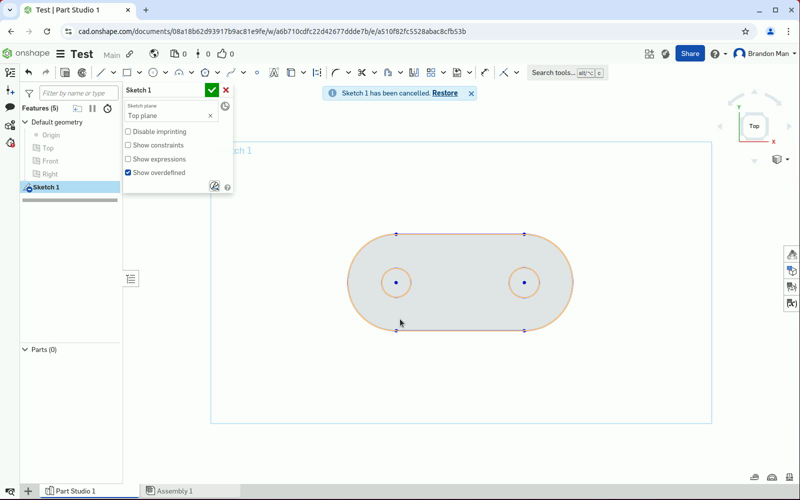
click(400, 318)
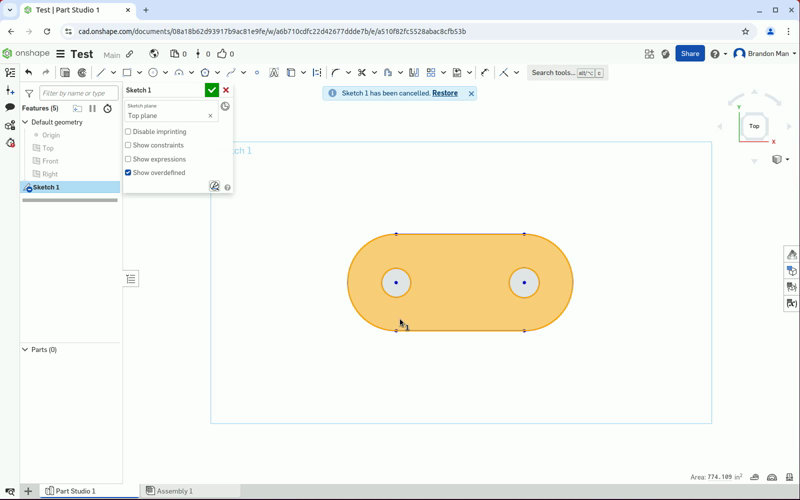
mouse_move(73, 352)
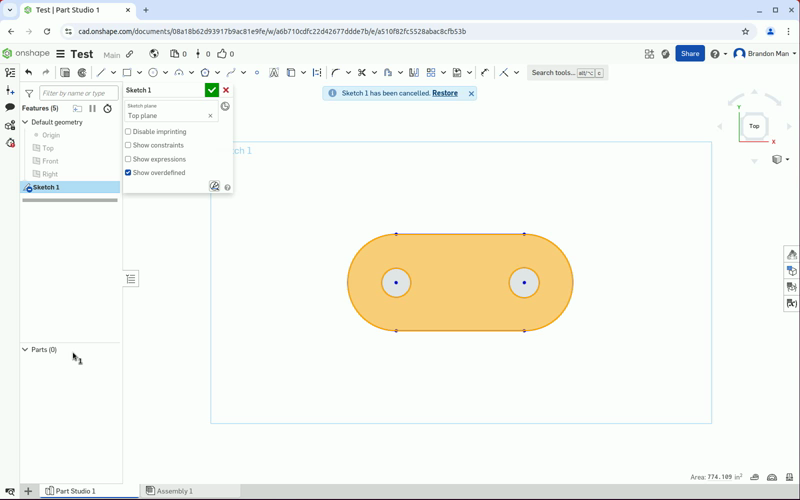
key(shift+y)
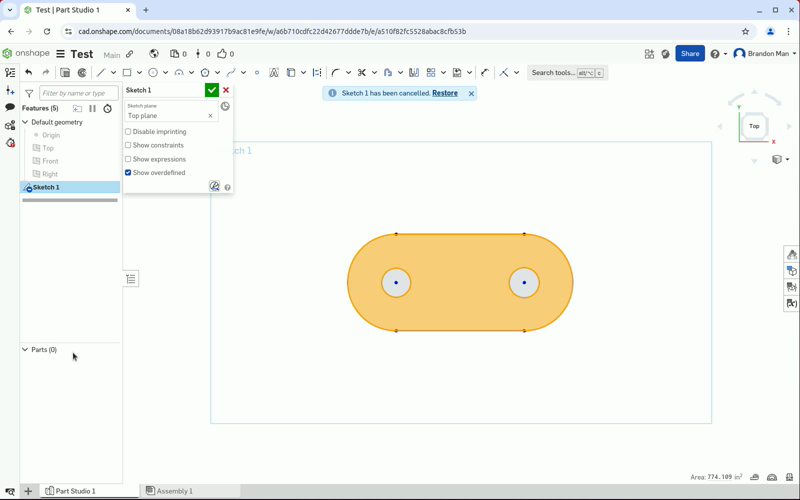
key(shift+e)
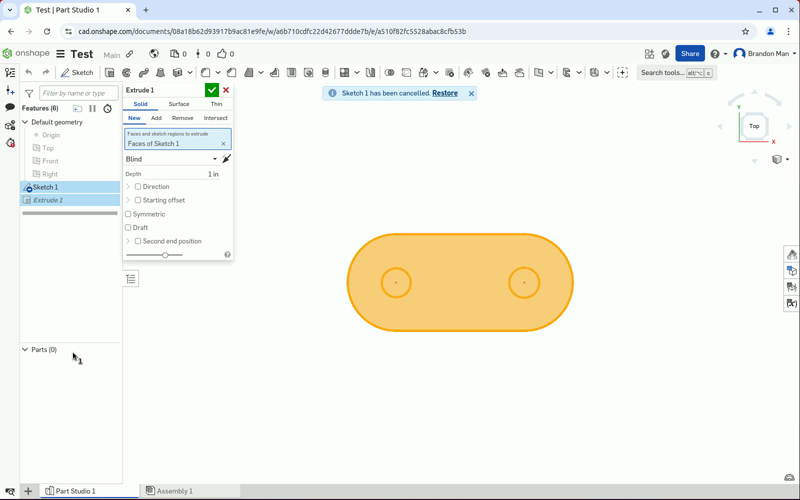
mouse_move(143, 106)
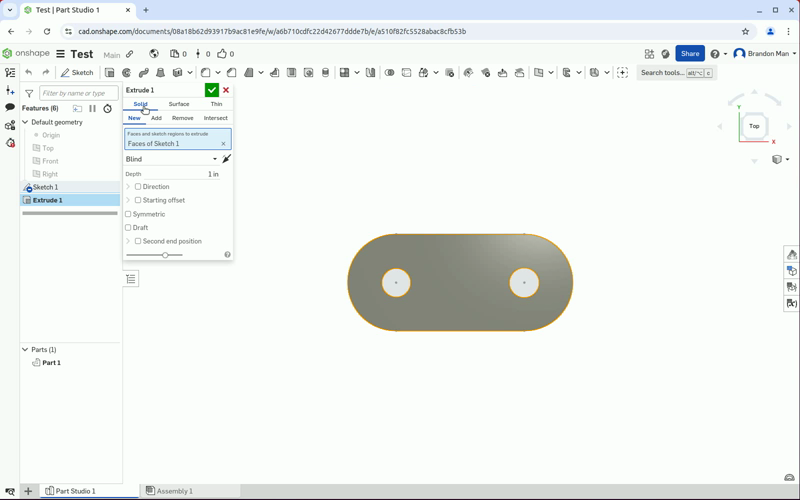
click(143, 106)
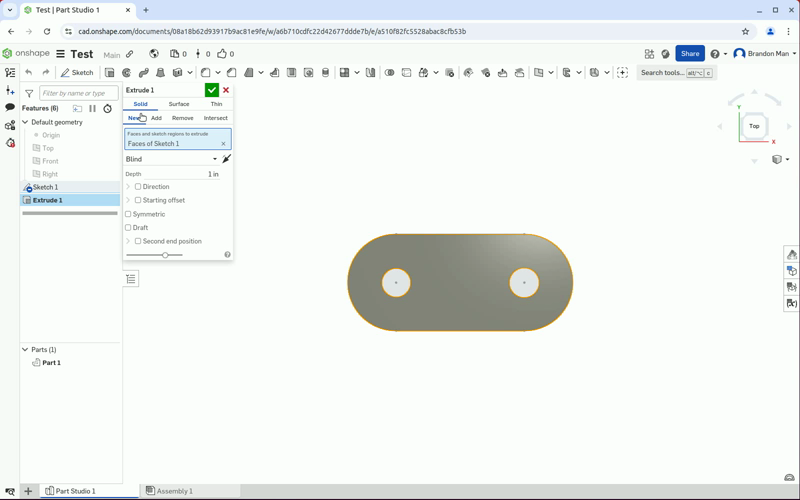
mouse_move(137, 120)
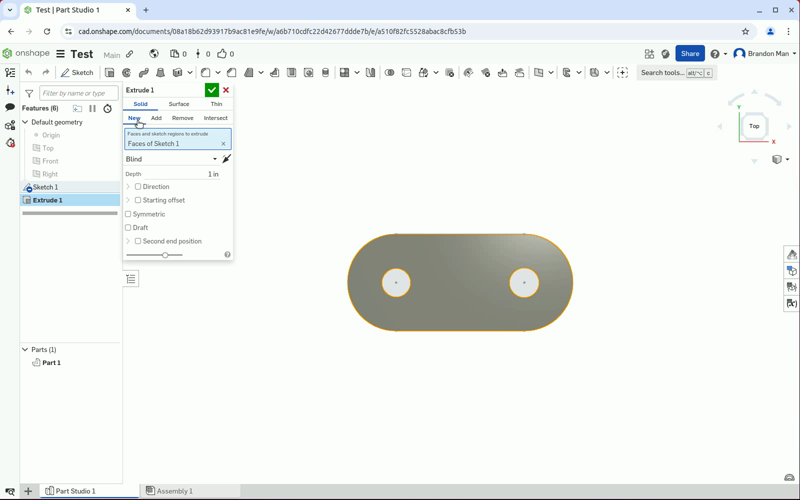
click(137, 120)
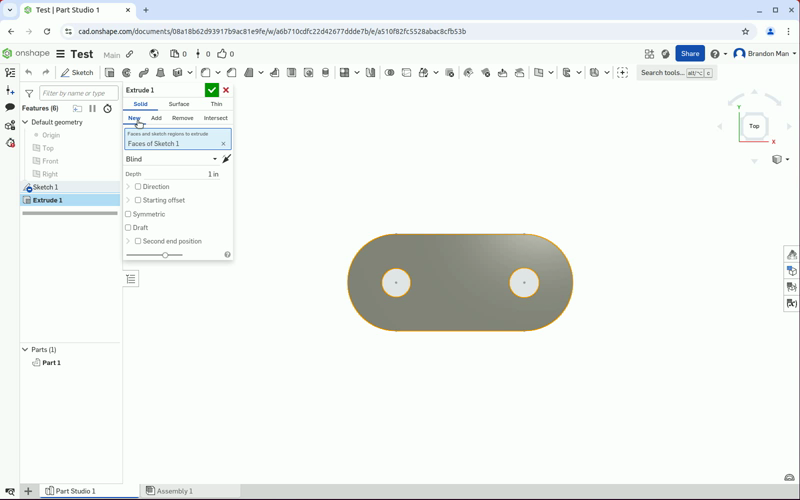
key(tab, 4)
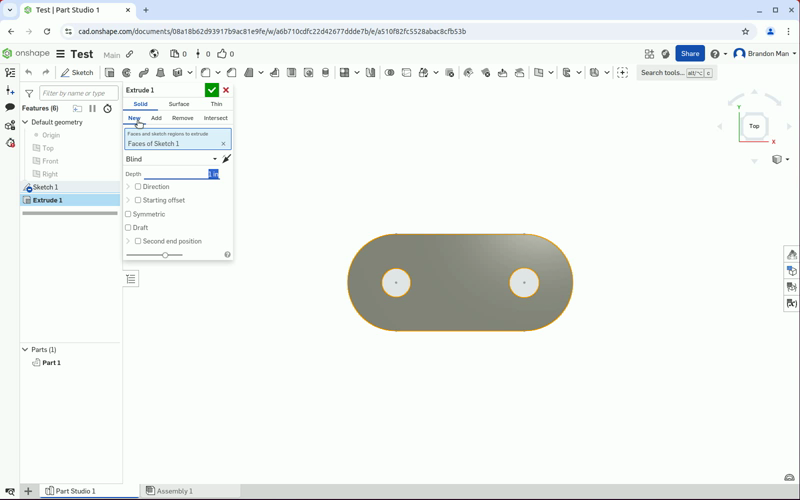
text(4.574)
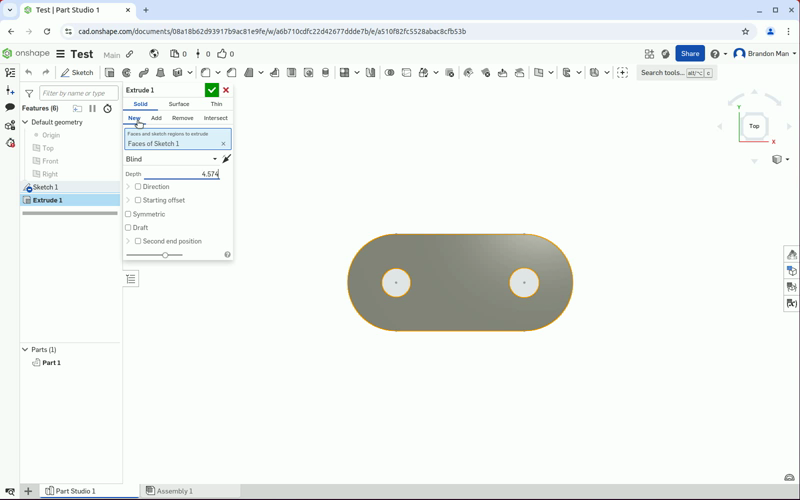
key(enter)
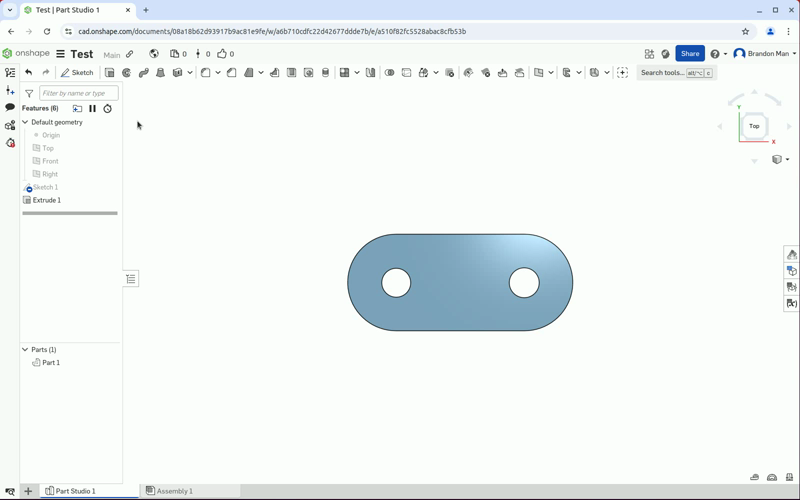
key(shift+h)
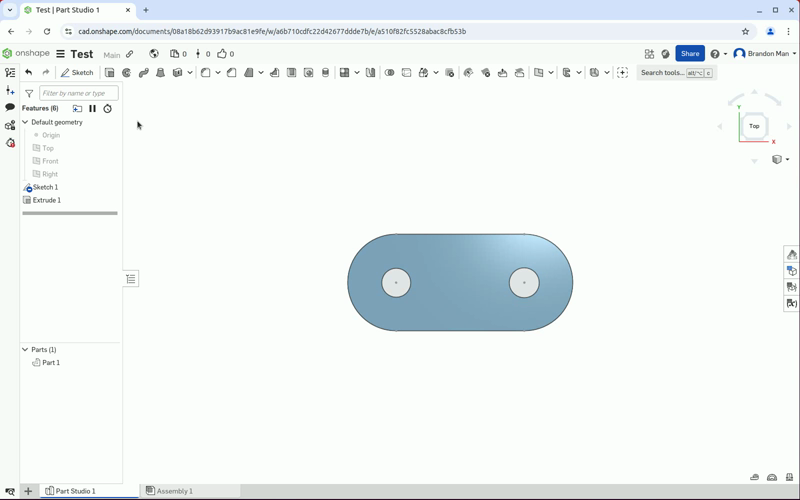
key(shift+h)
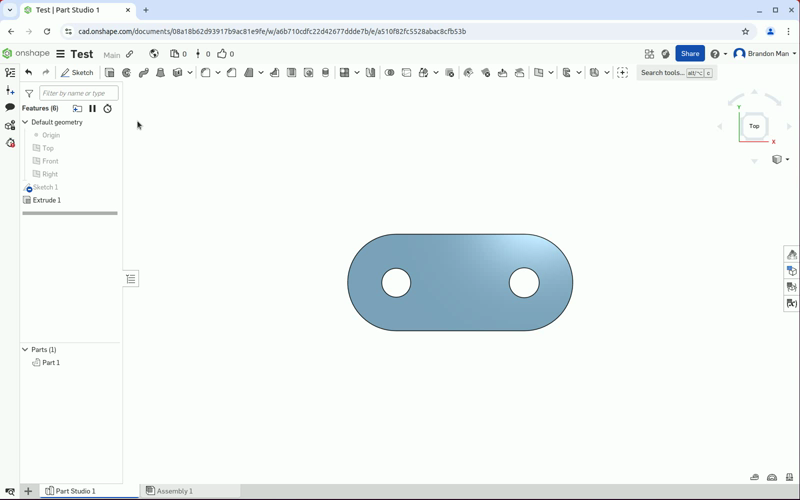
mouse_move(73, 189)
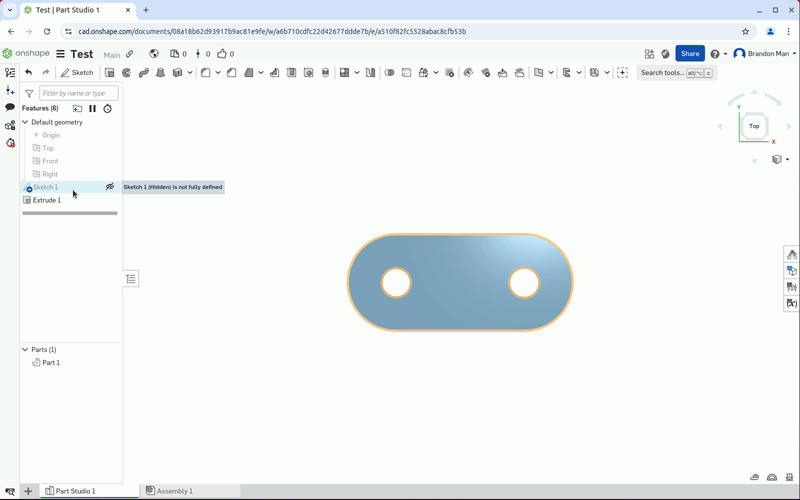
click(73, 189)
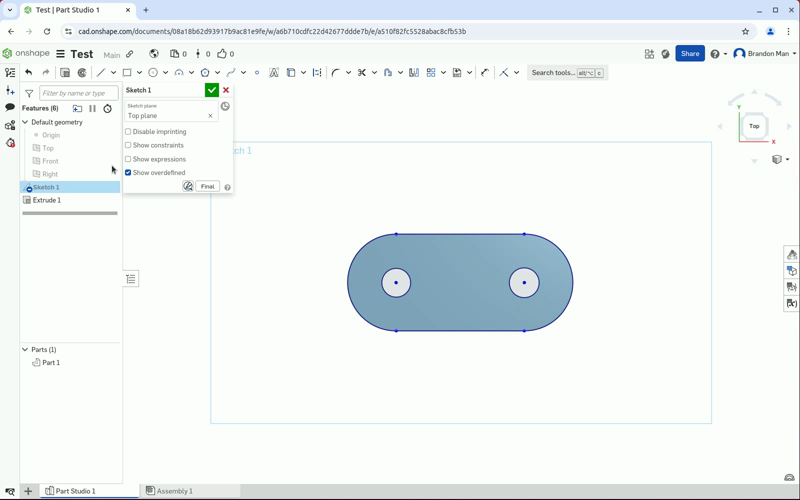
mouse_move(229, 92)
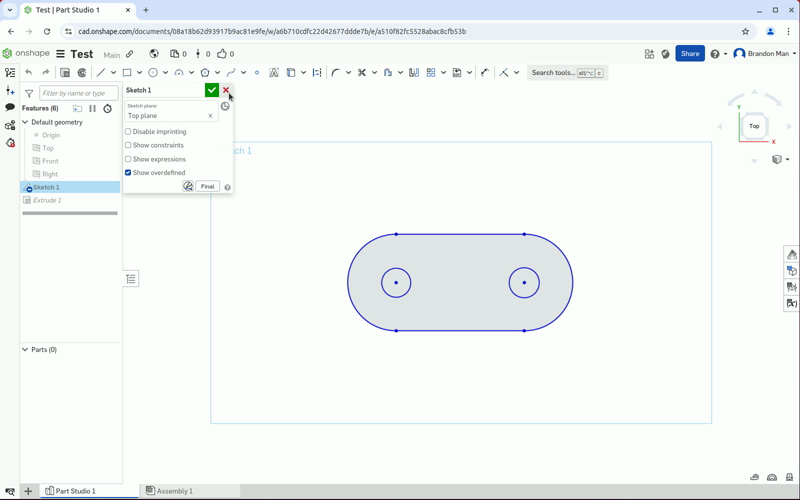
click(229, 92)
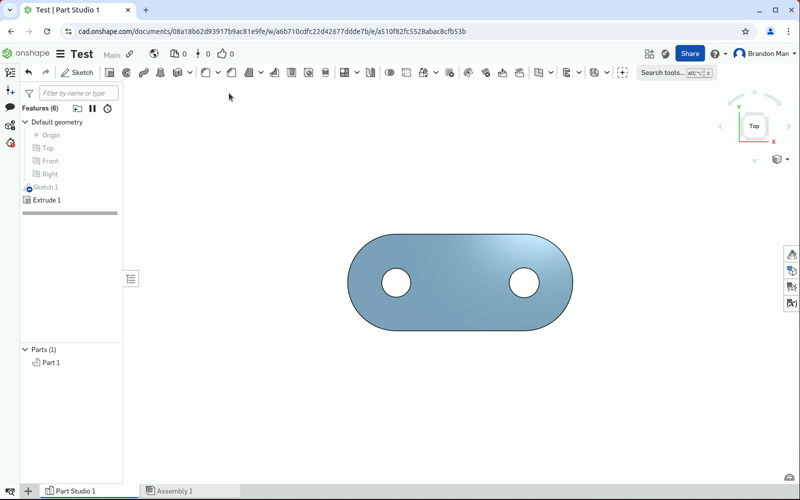
mouse_move(73, 352)
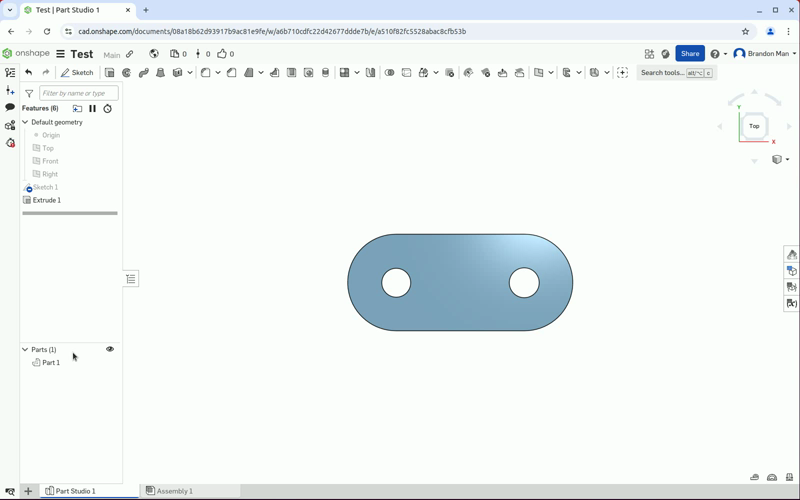
key(y)
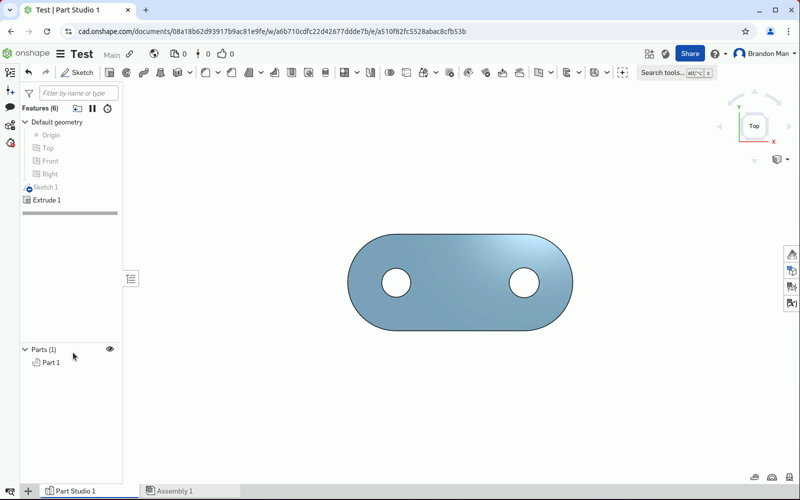
key(shift+p)
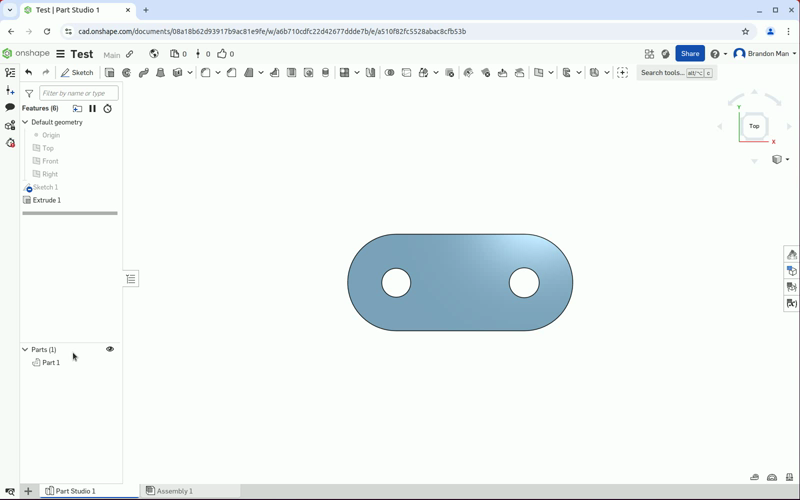
key(space)
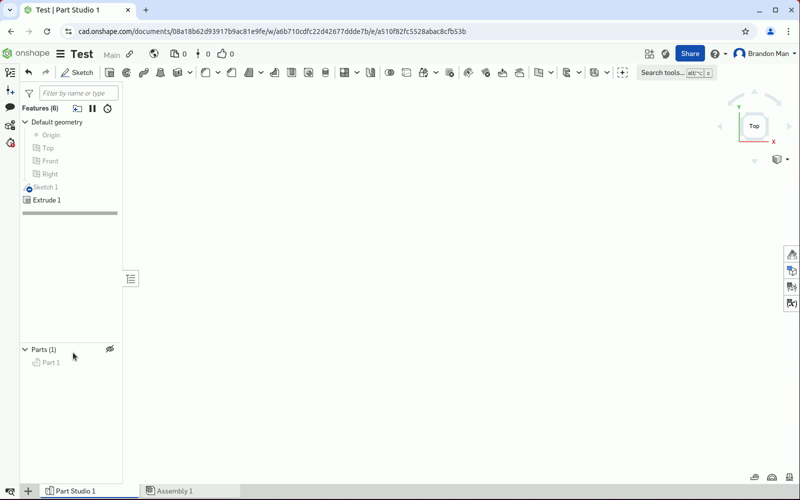
key_down(shift)
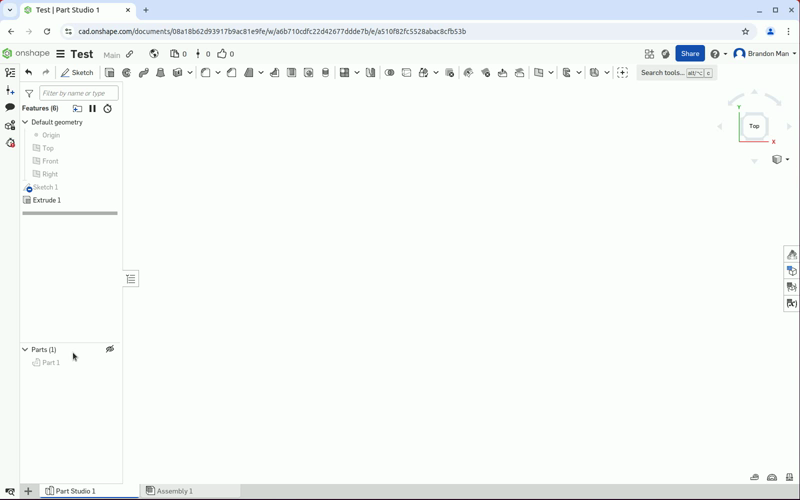
key(up)
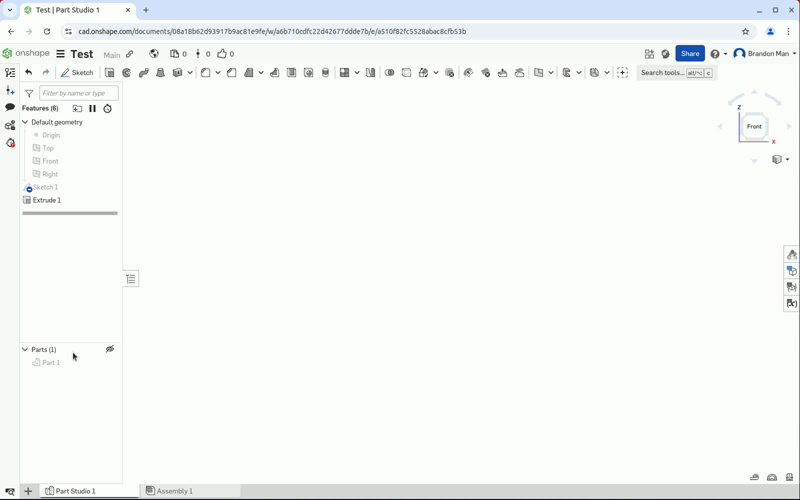
key_up(shift)
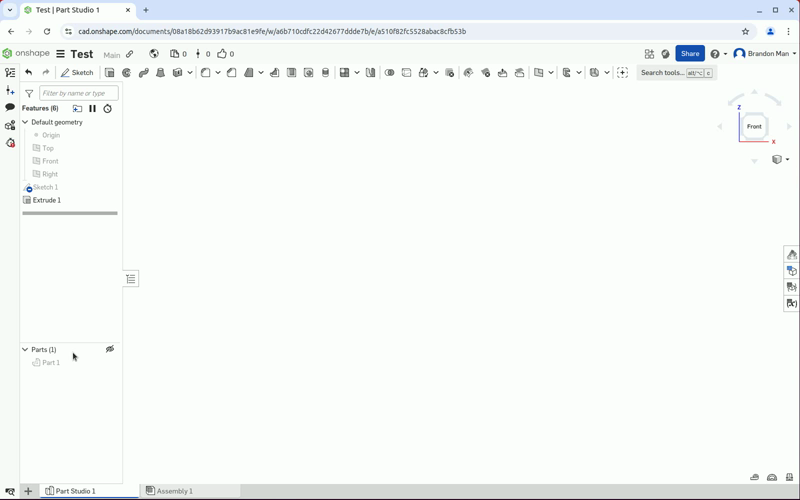
key(space)
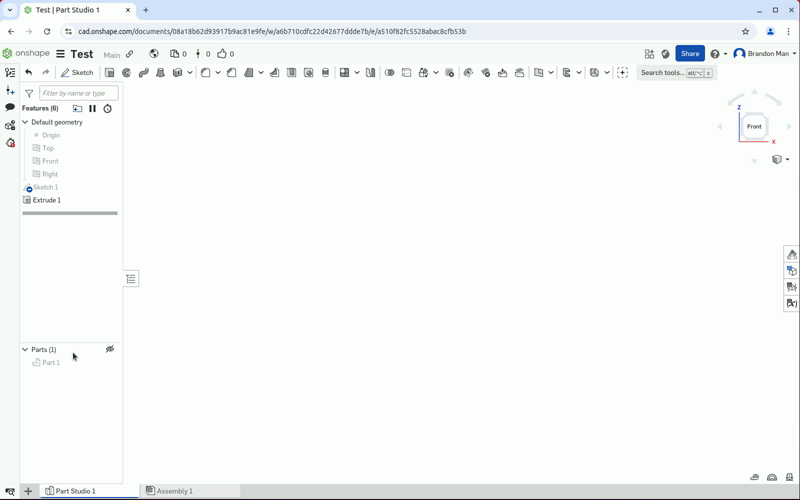
key_down(shift)
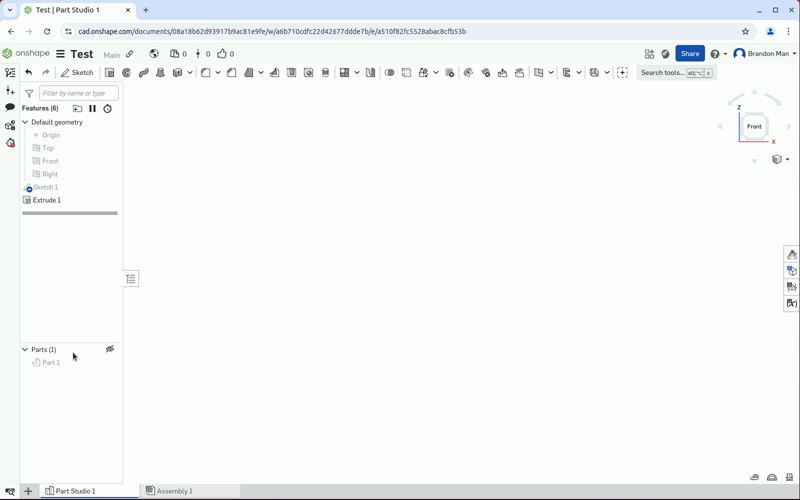
key(left)
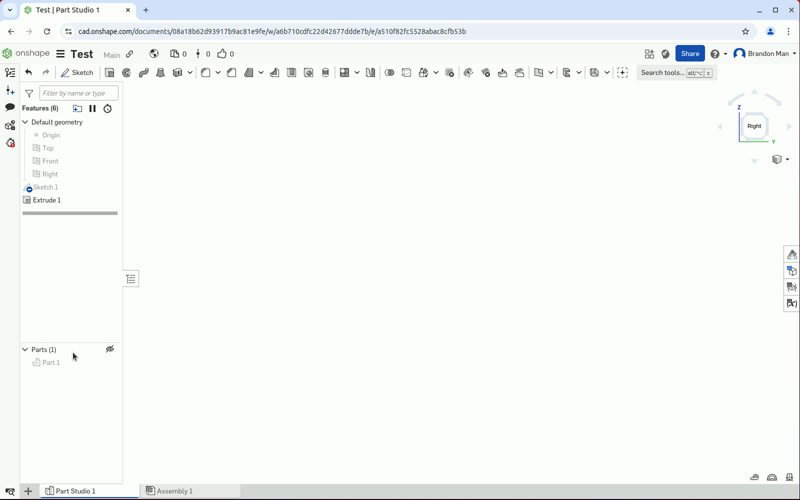
key_up(shift)
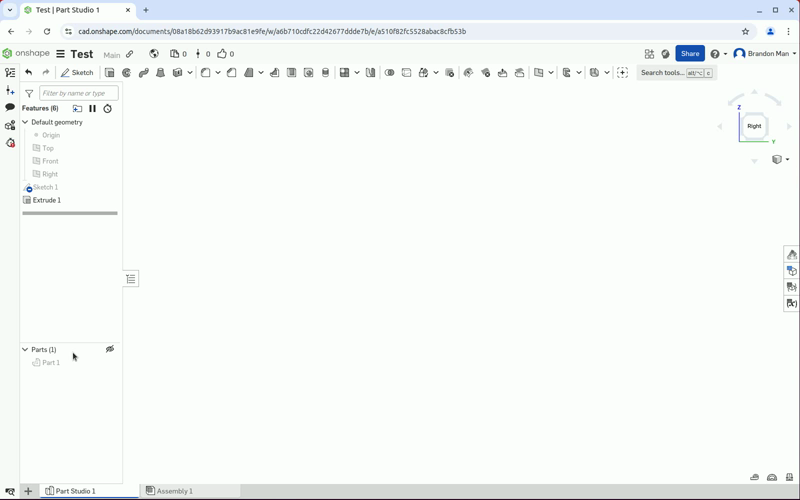
mouse_move(73, 352)
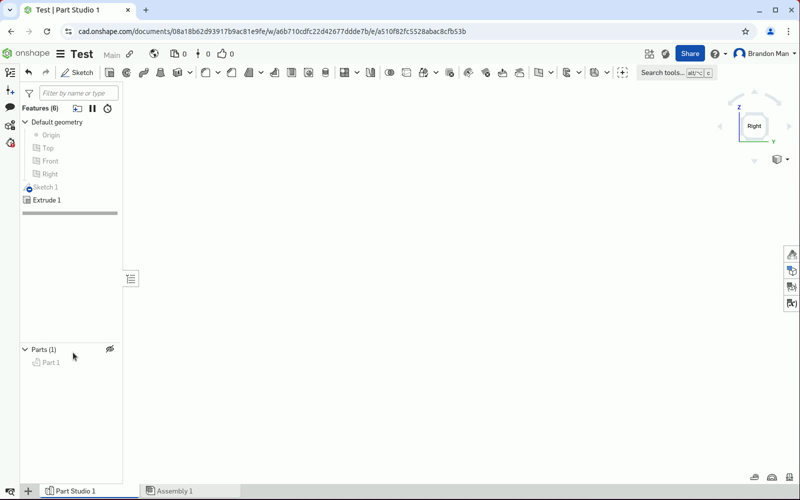
key(shift+y)
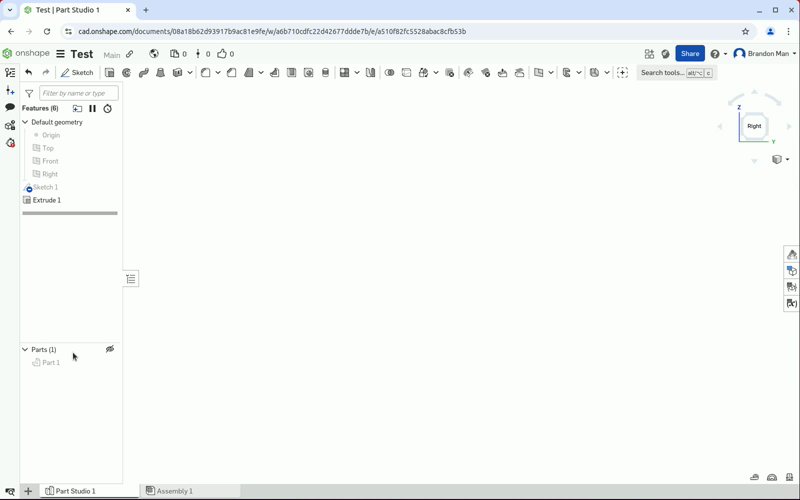
key(shift+s)
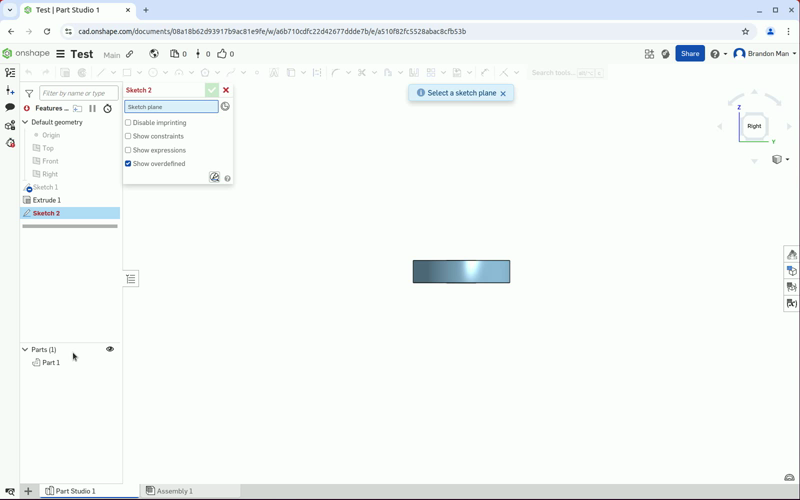
mouse_move(73, 176)
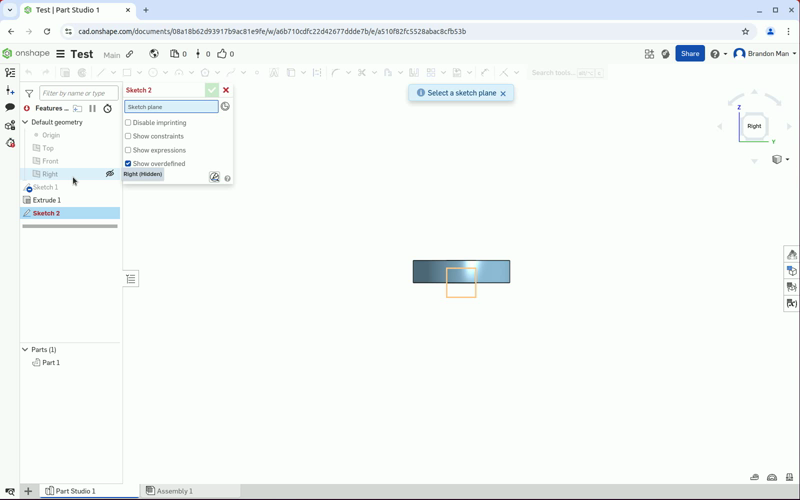
click(73, 176)
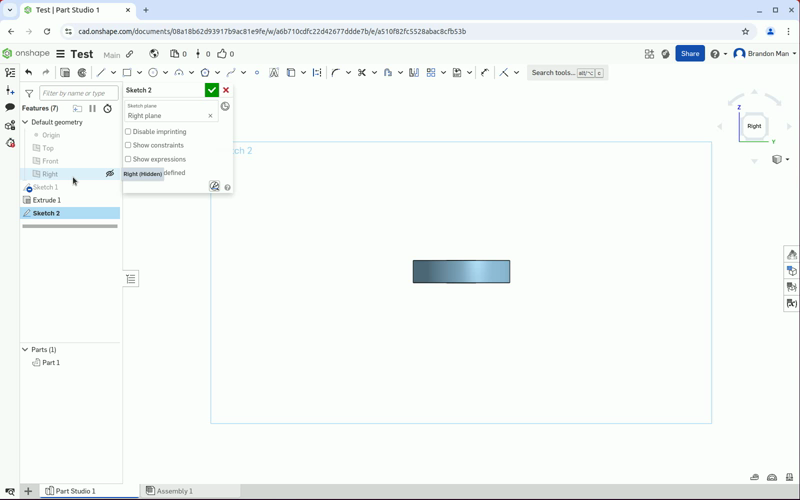
mouse_move(73, 352)
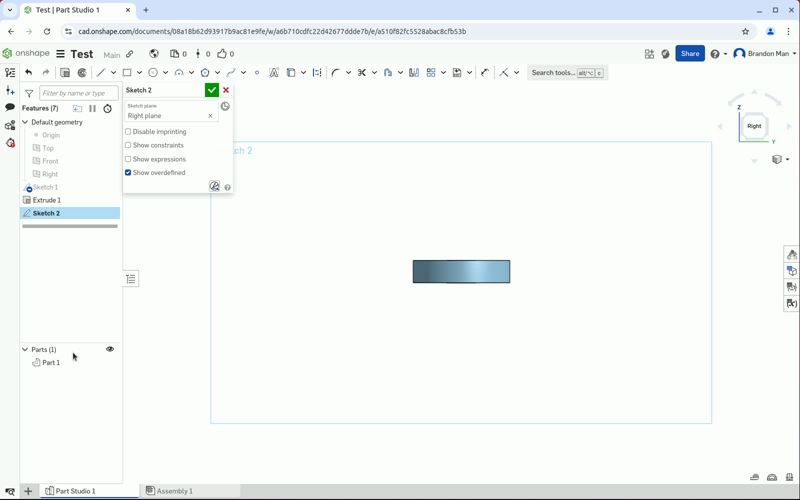
key(y)
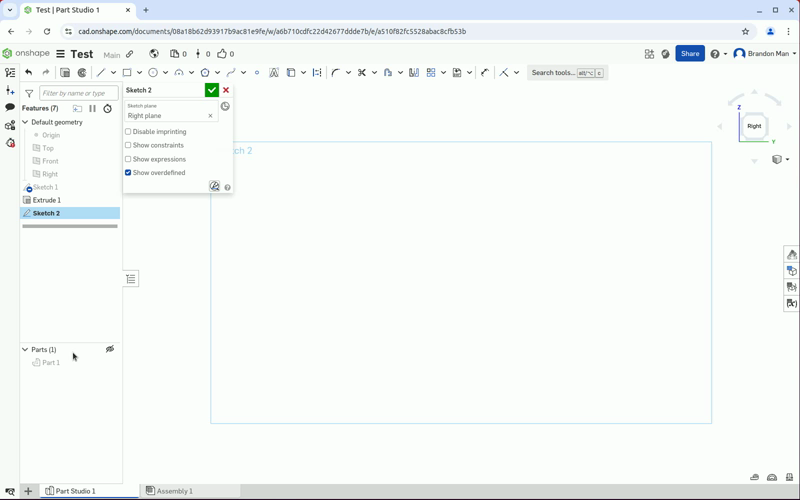
key(l)
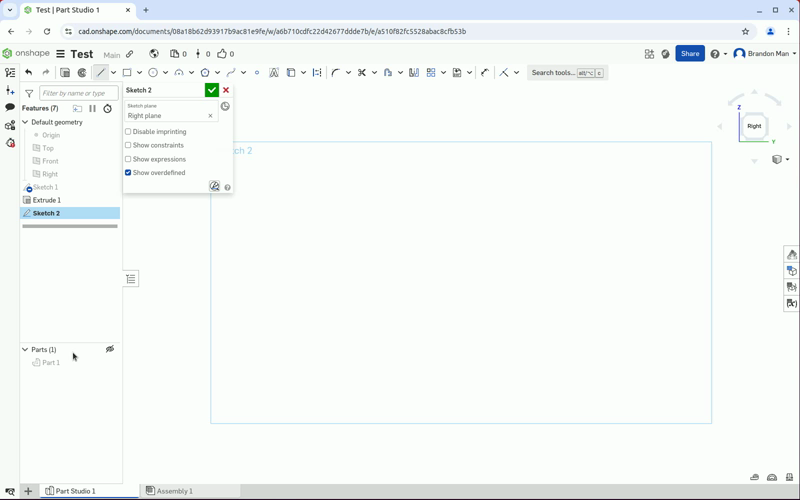
key_down(shift)
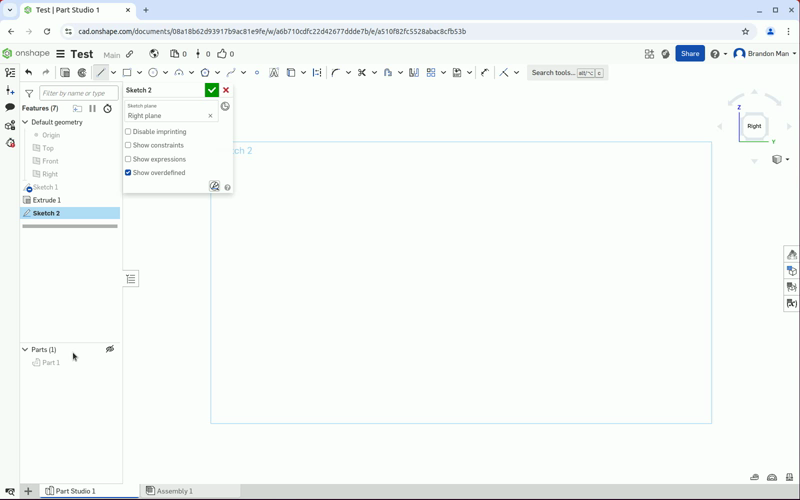
mouse_move(412, 260)
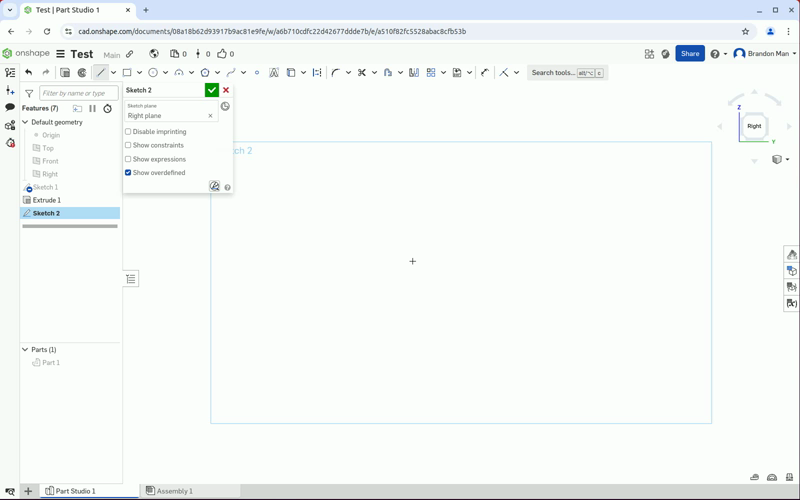
click(412, 260)
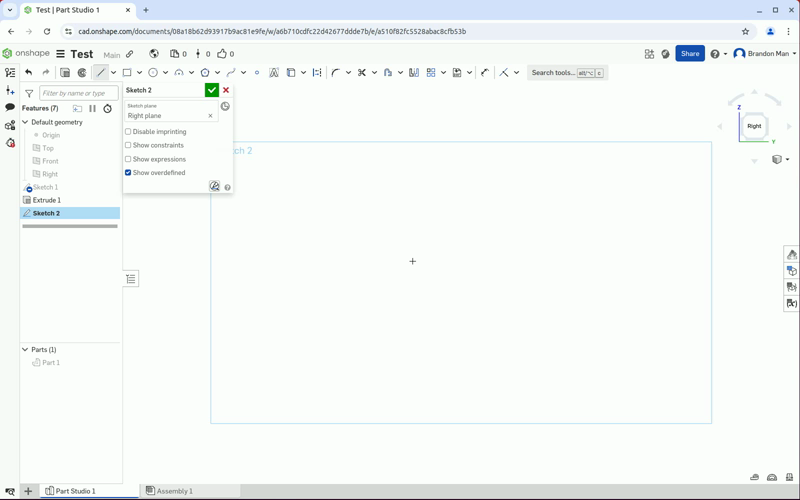
key_up(shift)
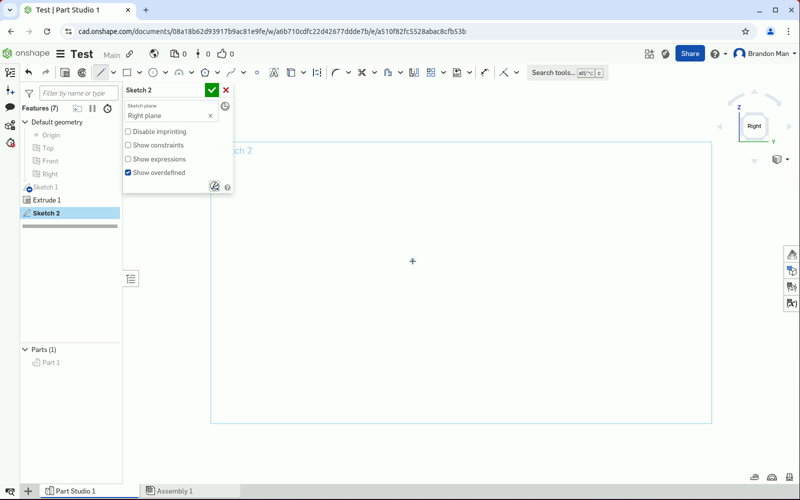
key_down(shift)
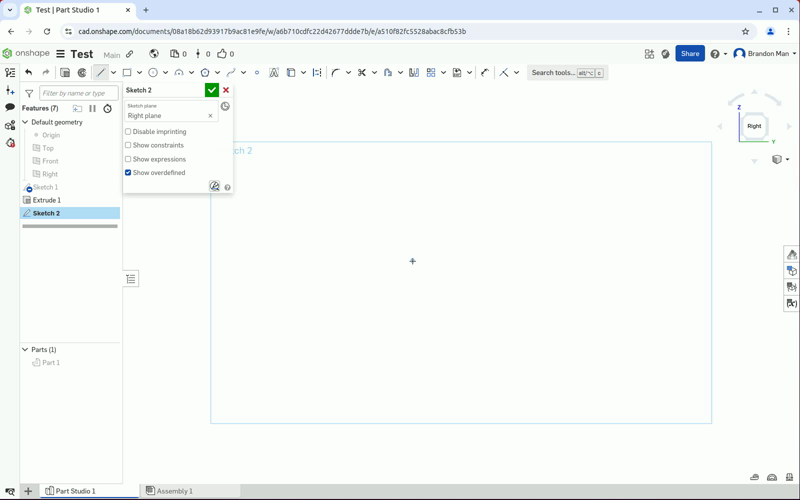
mouse_move(509, 260)
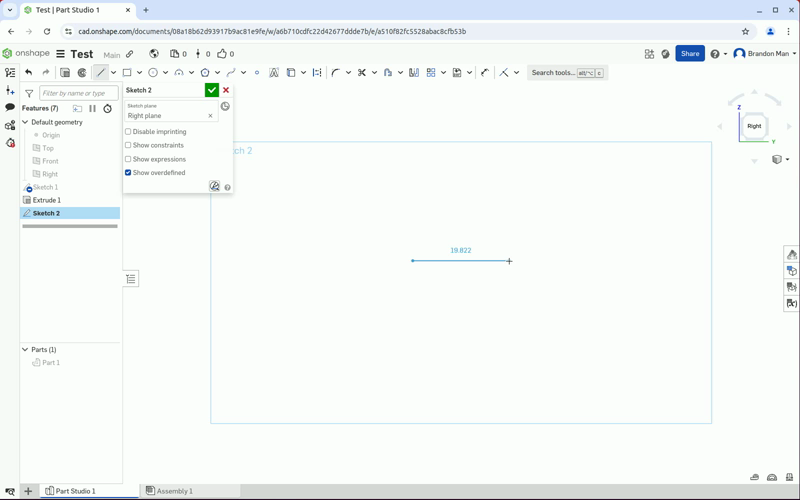
click(509, 260)
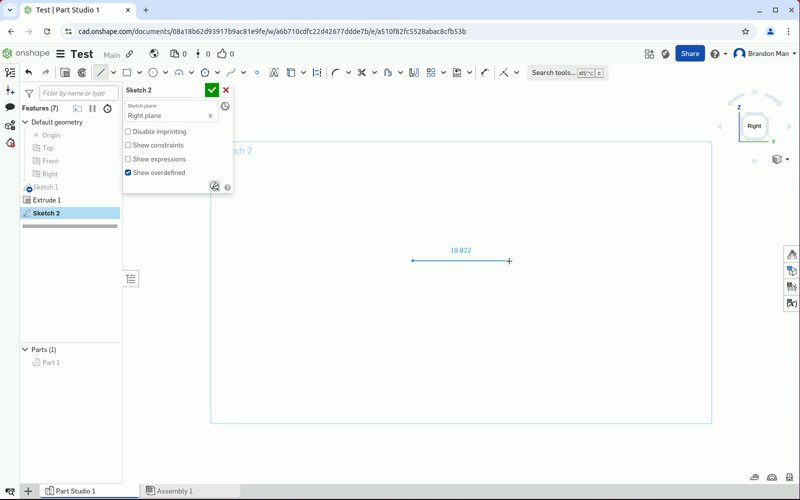
key_up(shift)
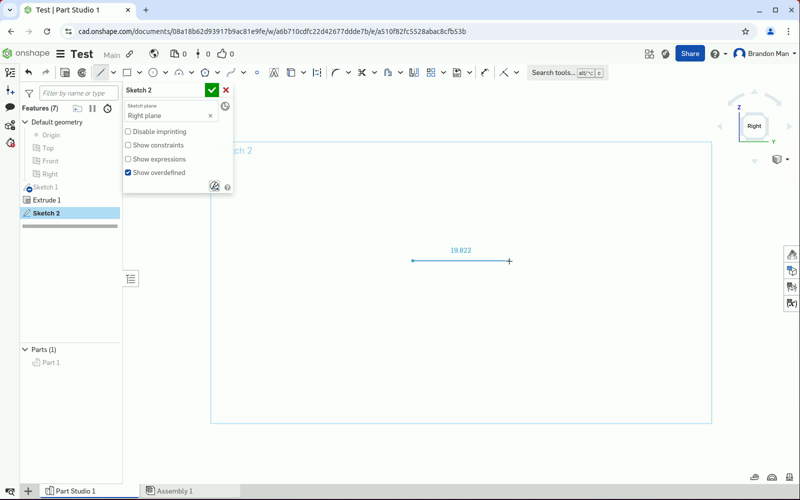
key_down(shift)
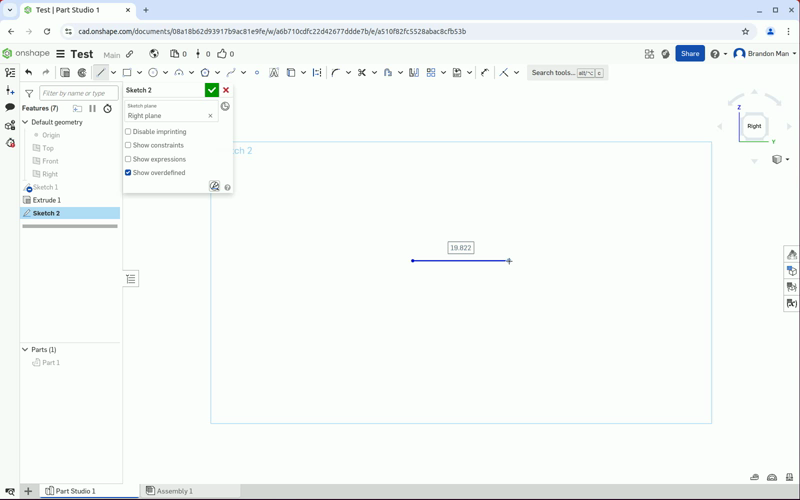
mouse_move(539, 260)
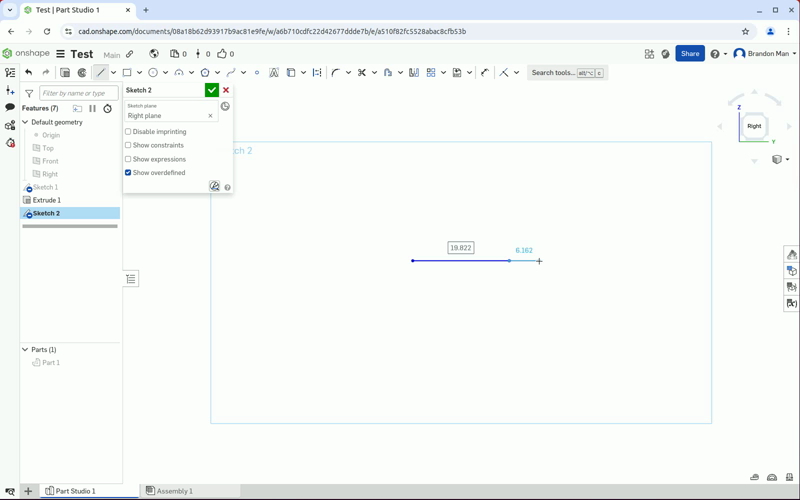
mouse_move(509, 234)
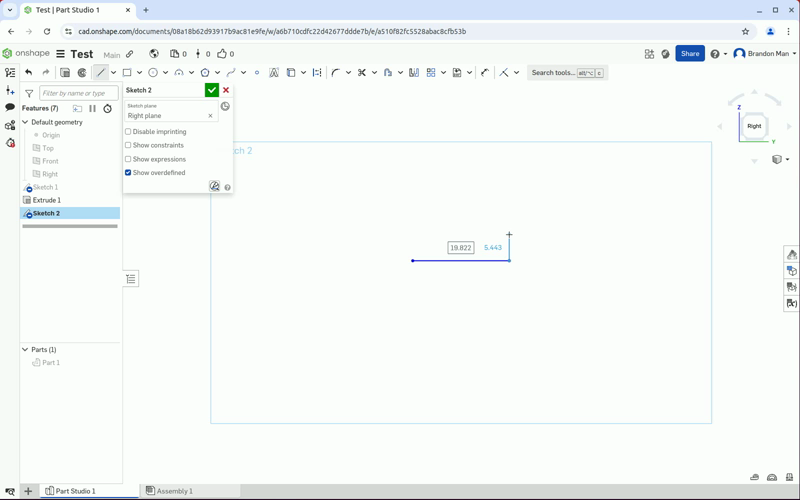
click(509, 234)
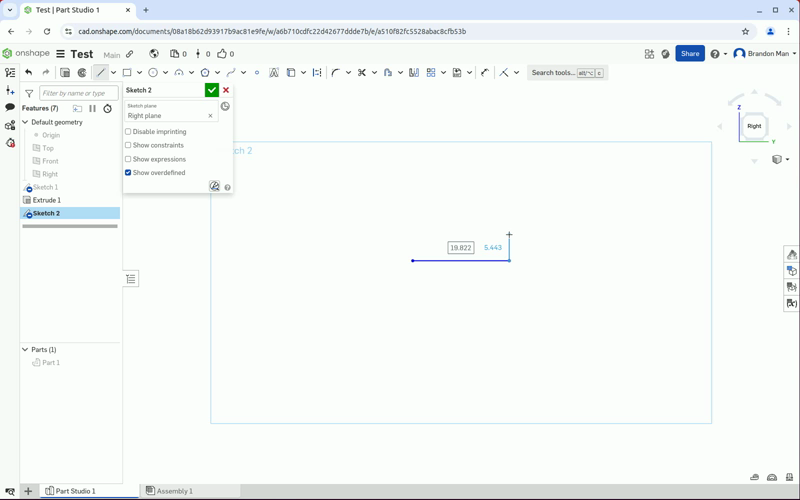
key_up(shift)
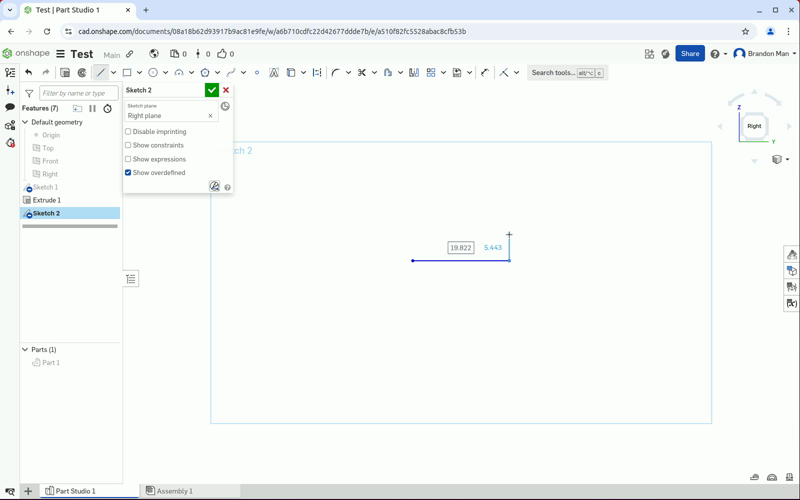
key(esc)
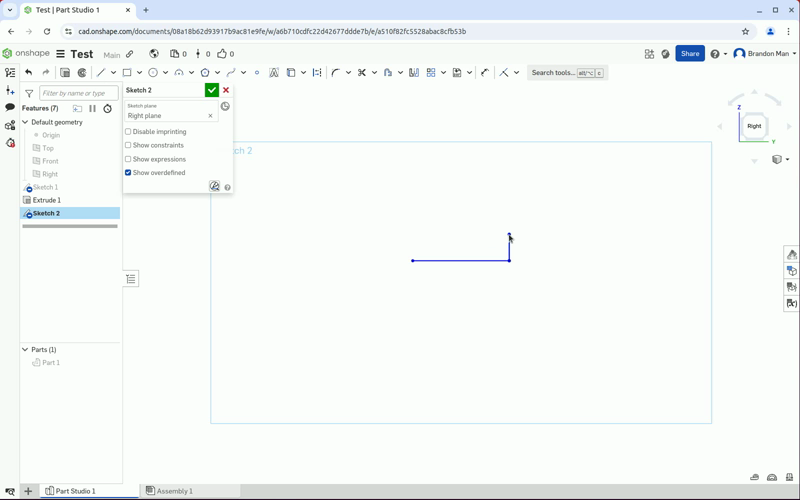
key(a)
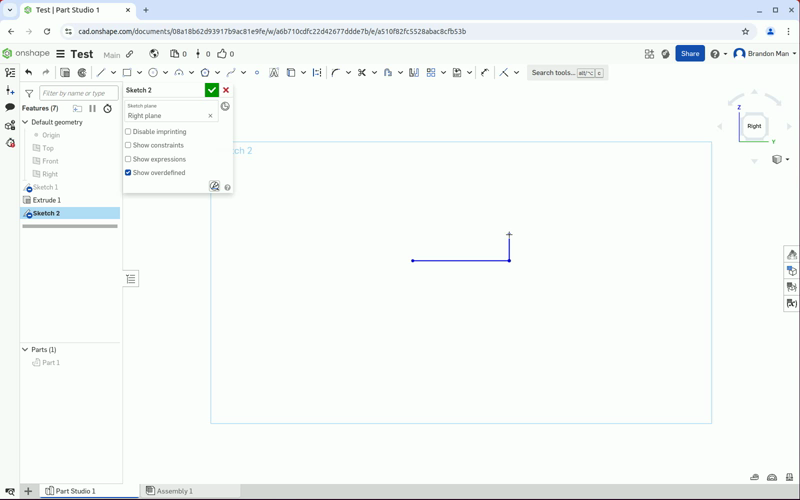
mouse_move(509, 234)
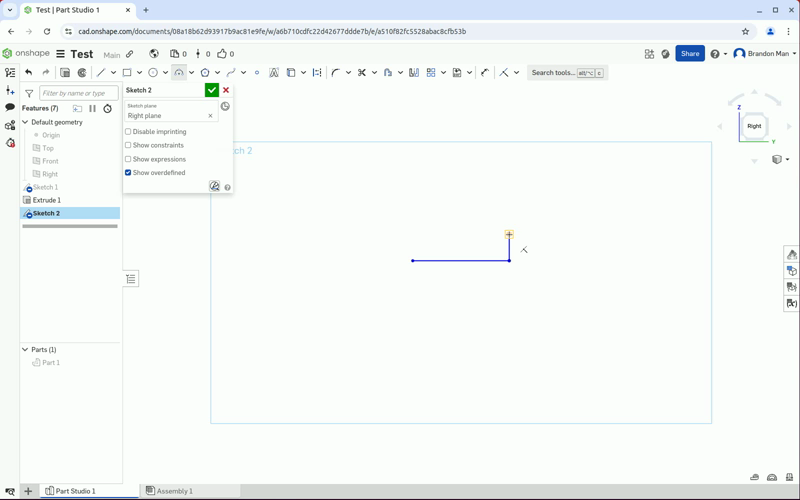
click(509, 234)
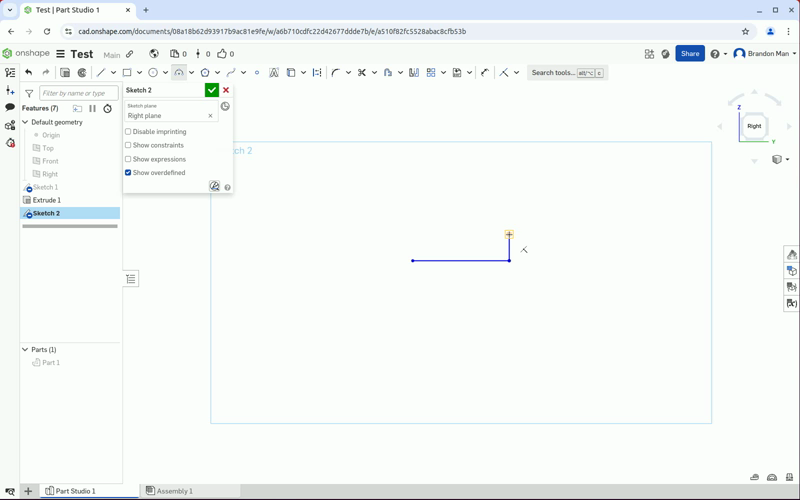
key_down(shift)
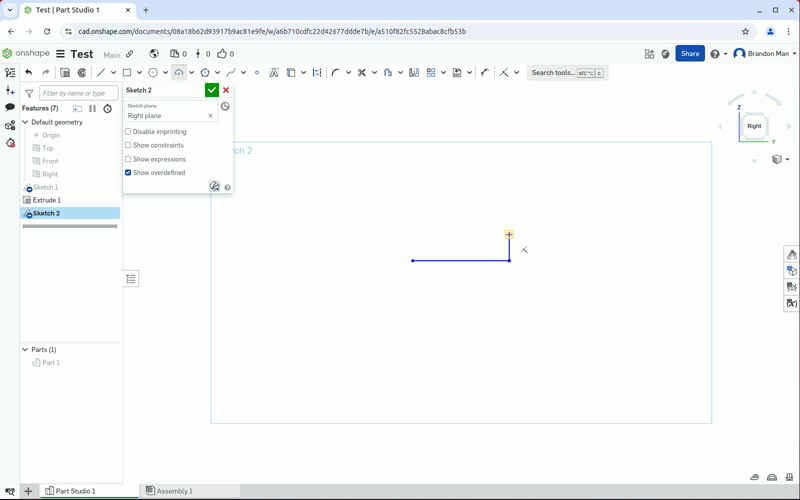
mouse_move(412, 234)
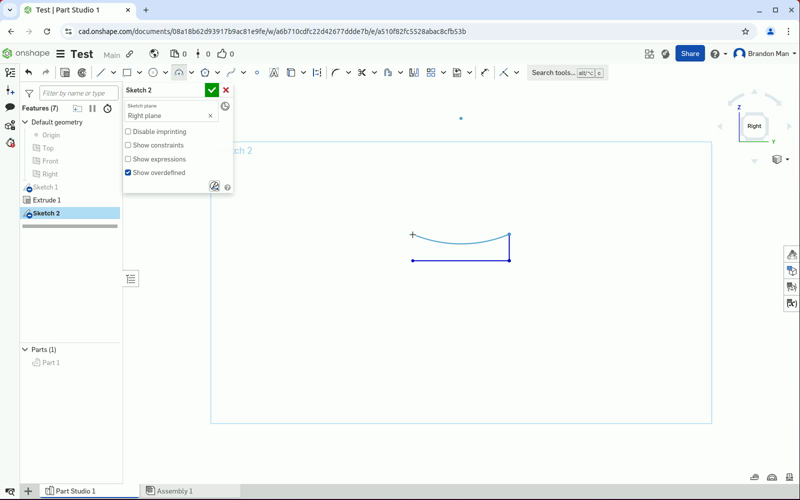
click(412, 234)
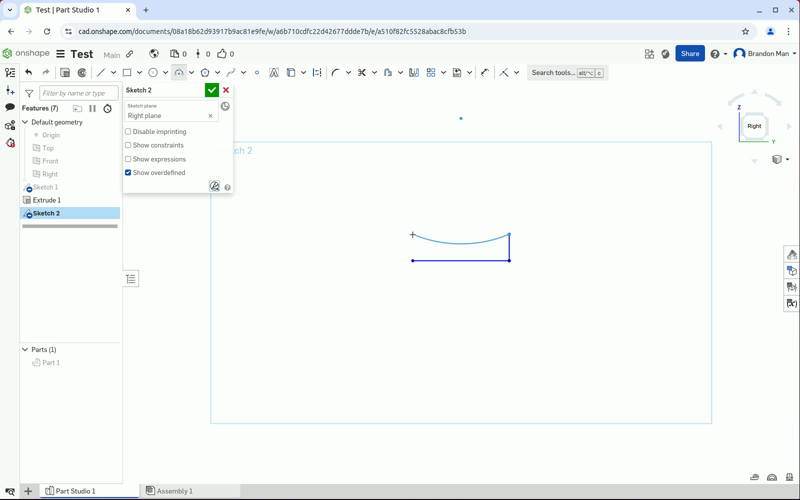
mouse_move(460, 186)
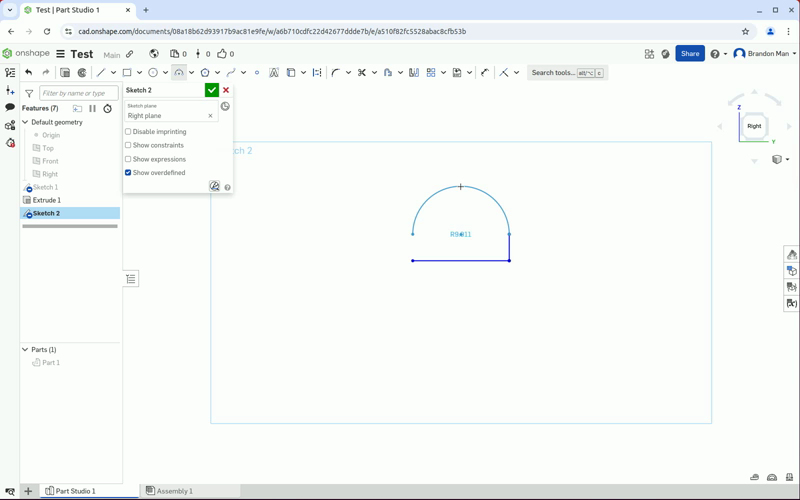
click(460, 186)
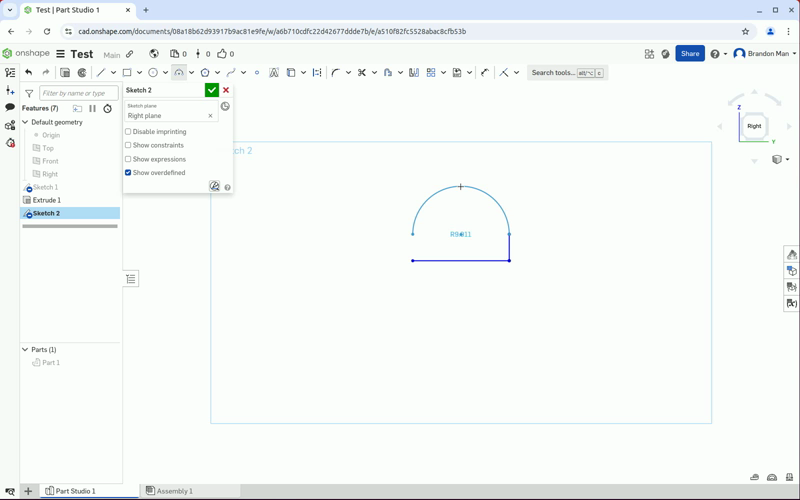
key_up(shift)
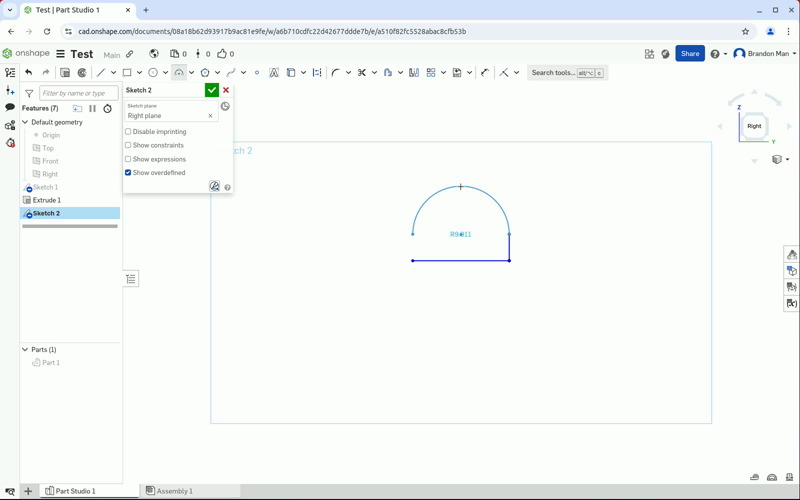
key(esc)
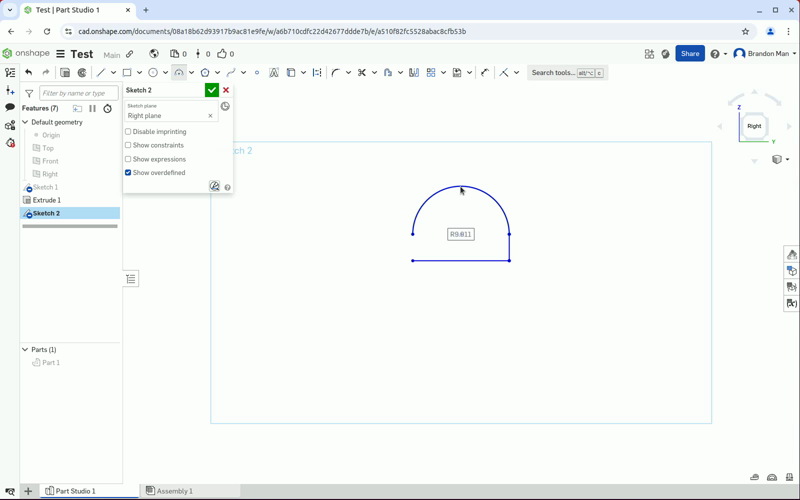
key(l)
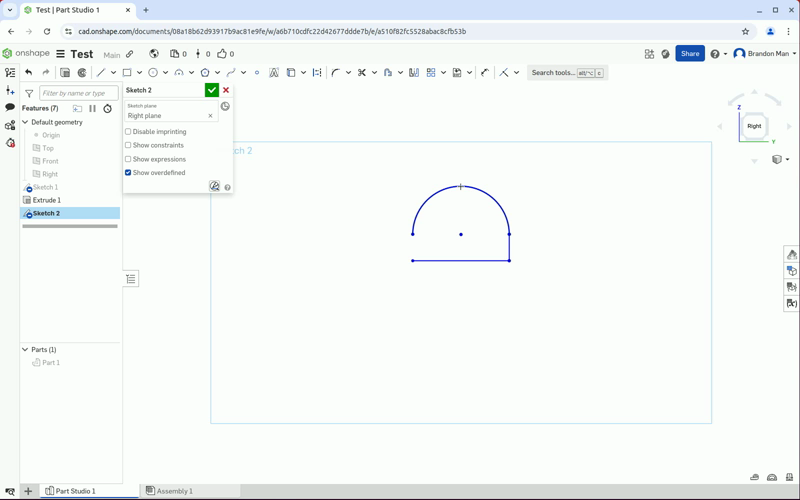
mouse_move(412, 234)
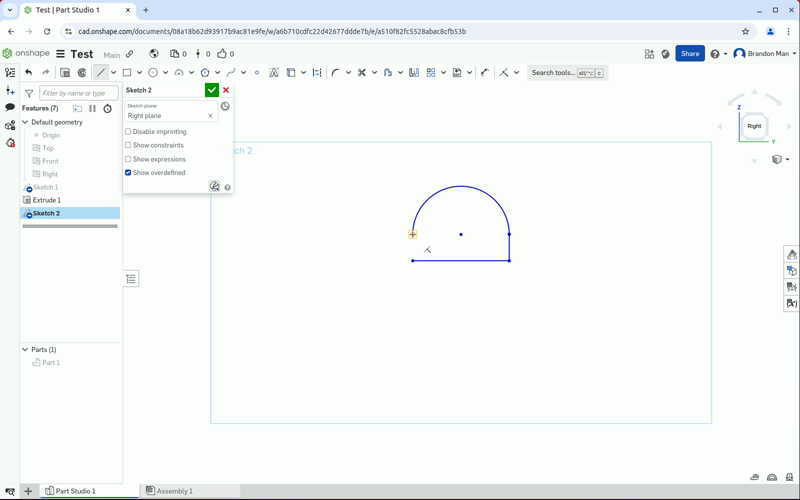
click(412, 234)
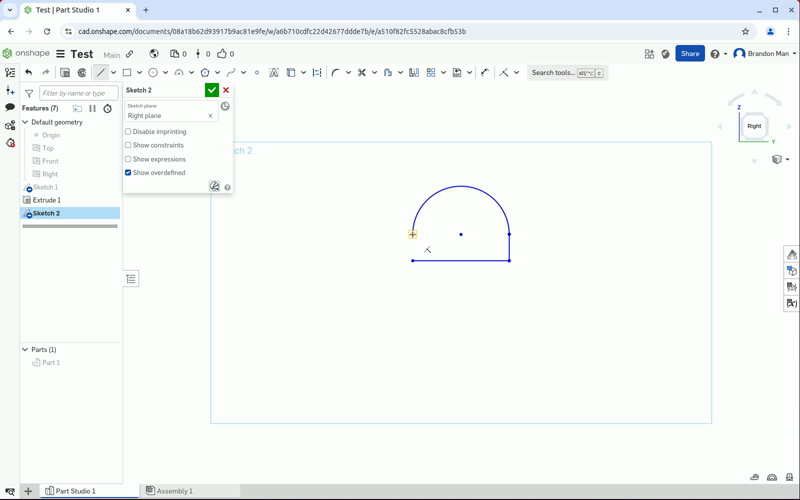
mouse_move(442, 234)
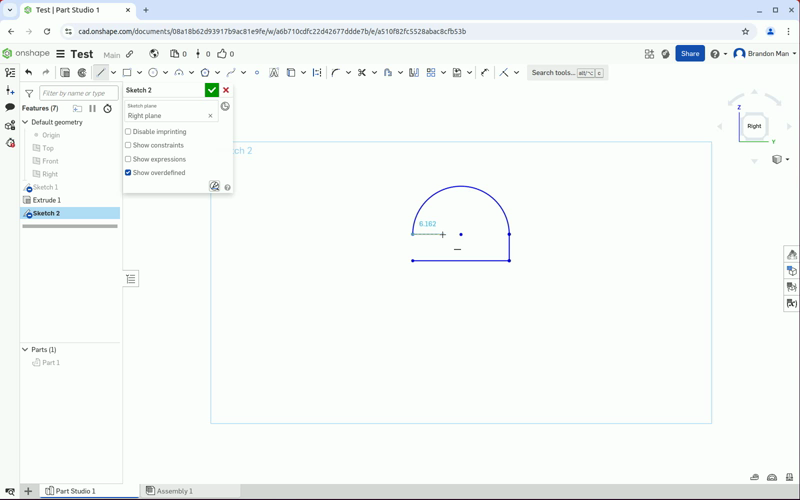
key_down(shift)
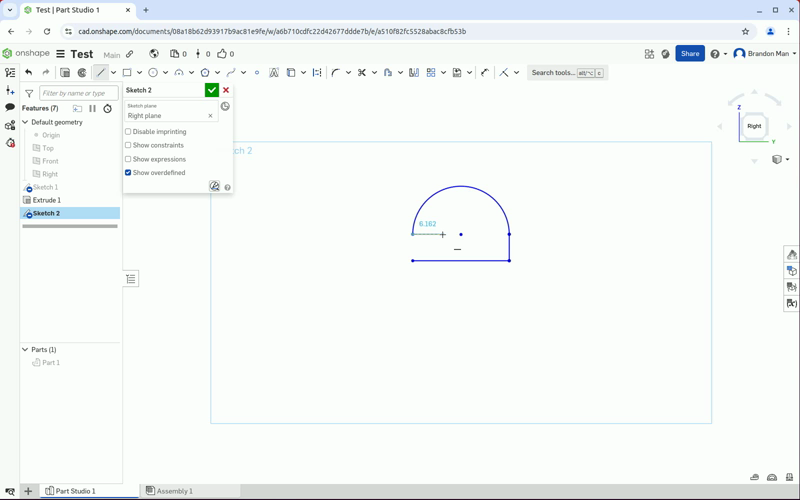
mouse_move(412, 260)
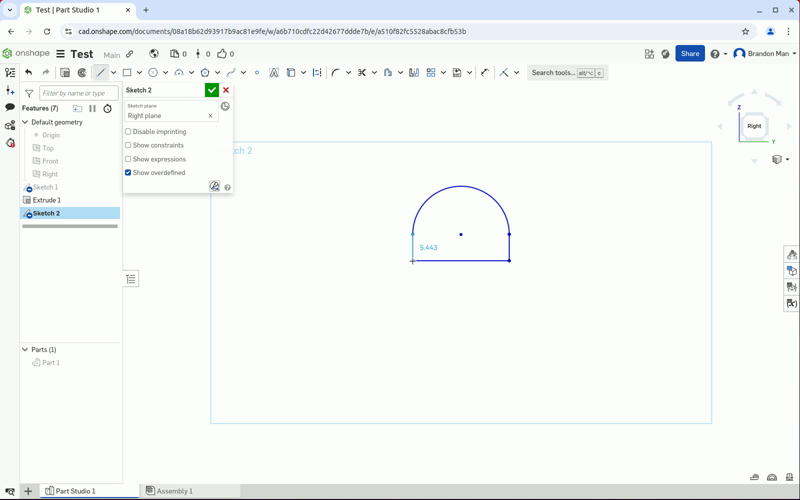
key_up(shift)
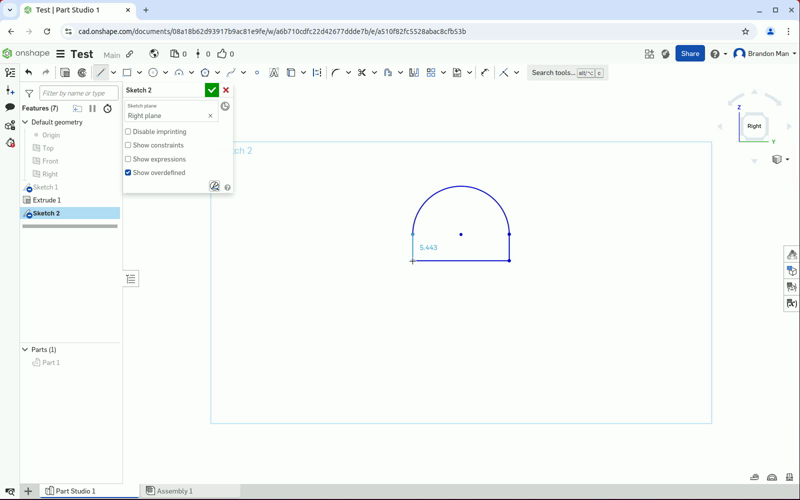
click(412, 260)
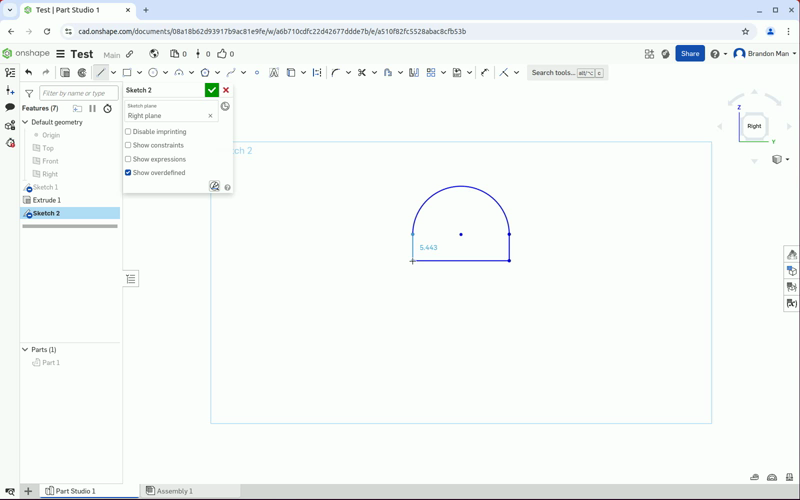
key(esc)
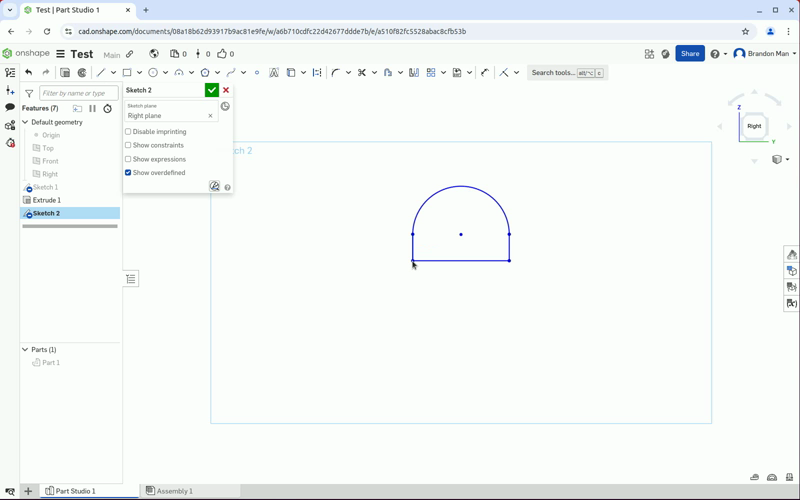
key(c)
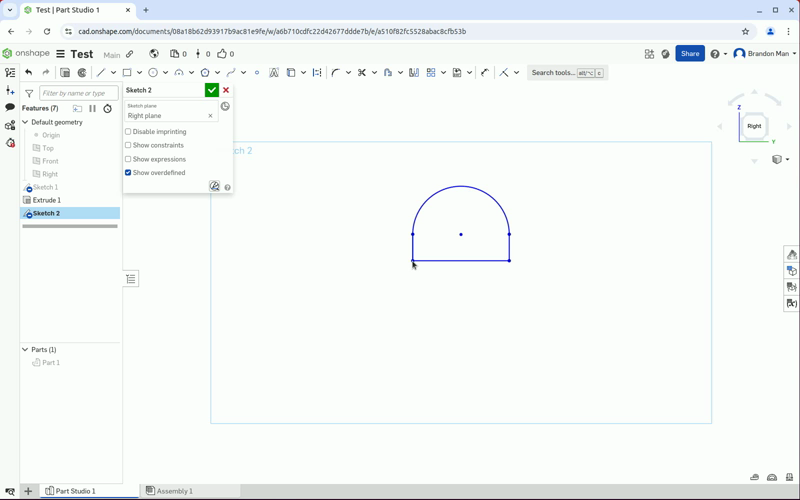
key_down(shift)
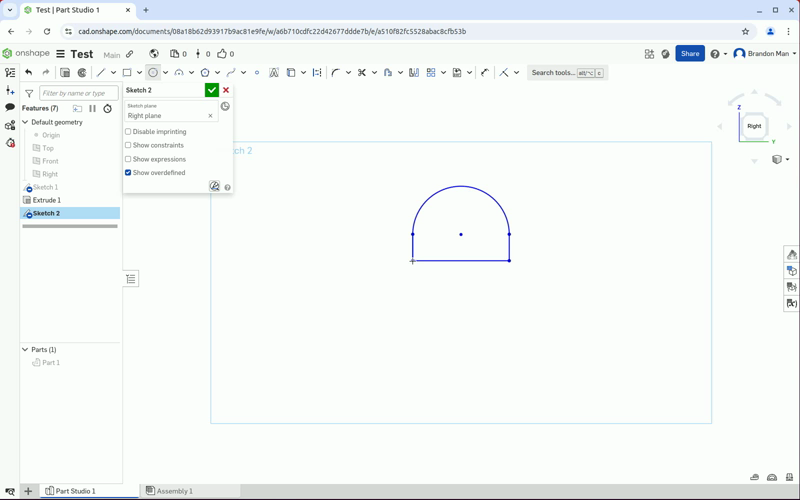
mouse_move(461, 234)
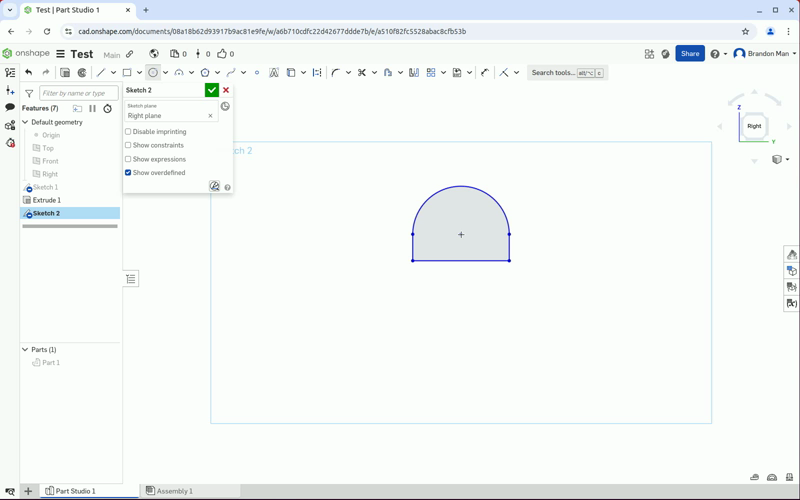
scroll(6)
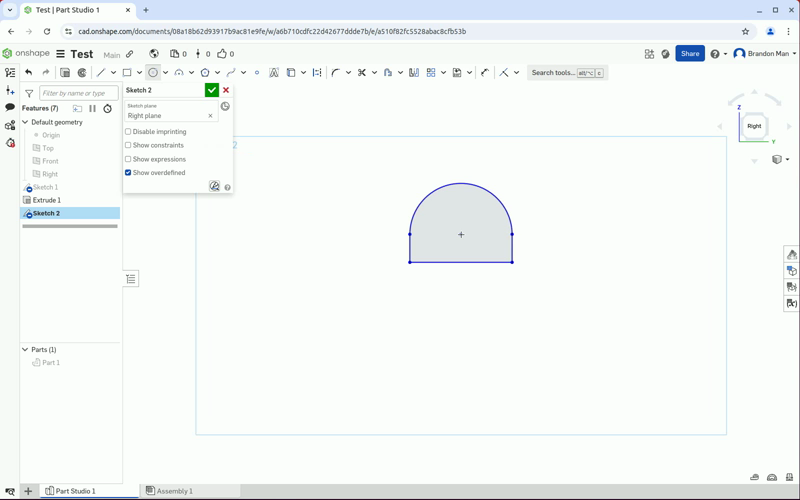
scroll(6)
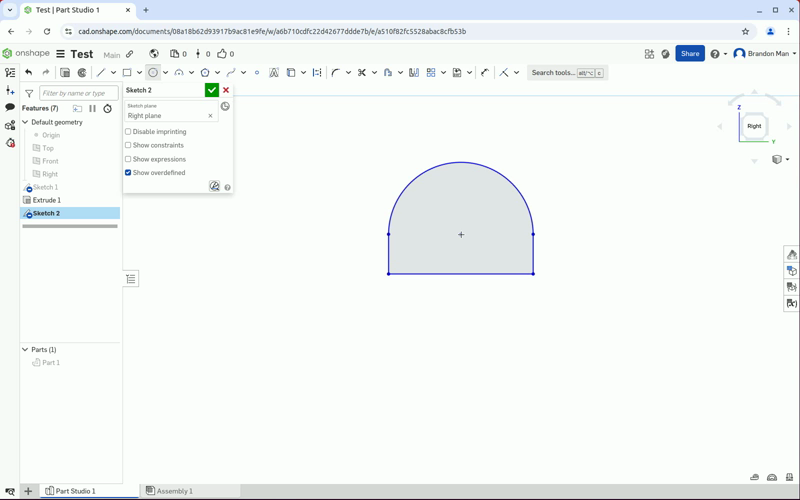
scroll(6)
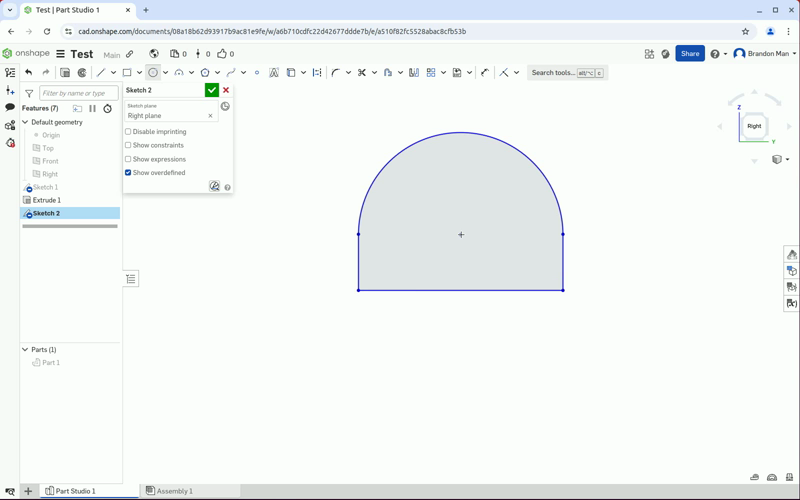
scroll(6)
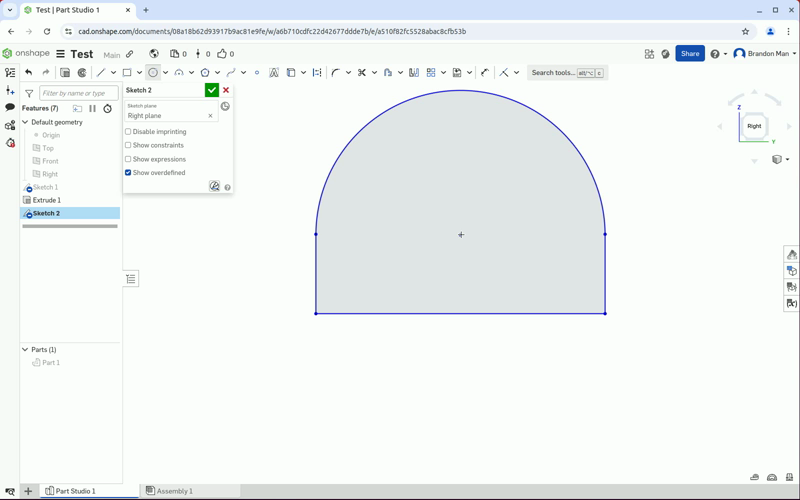
scroll(6)
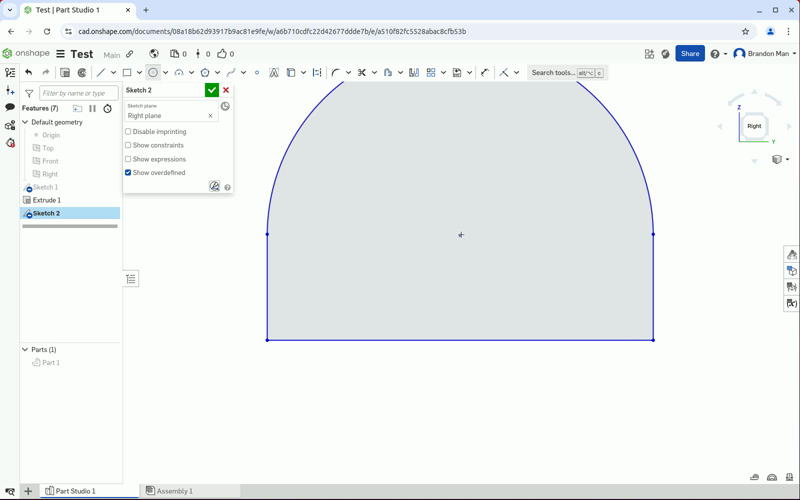
scroll(6)
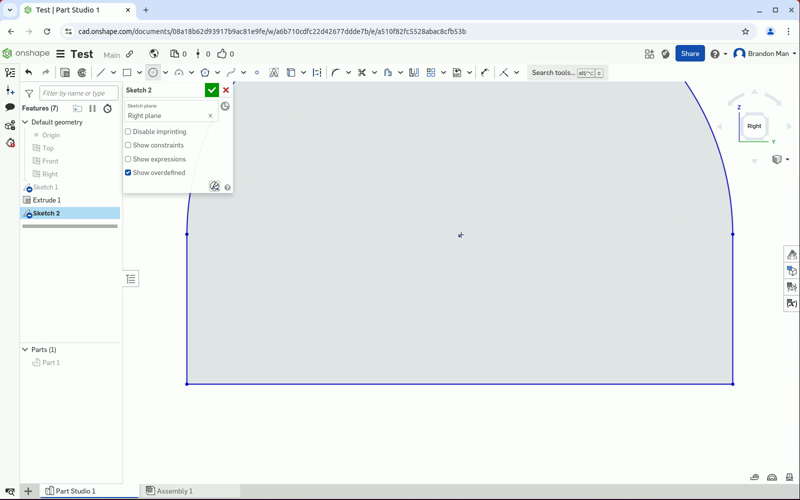
scroll(6)
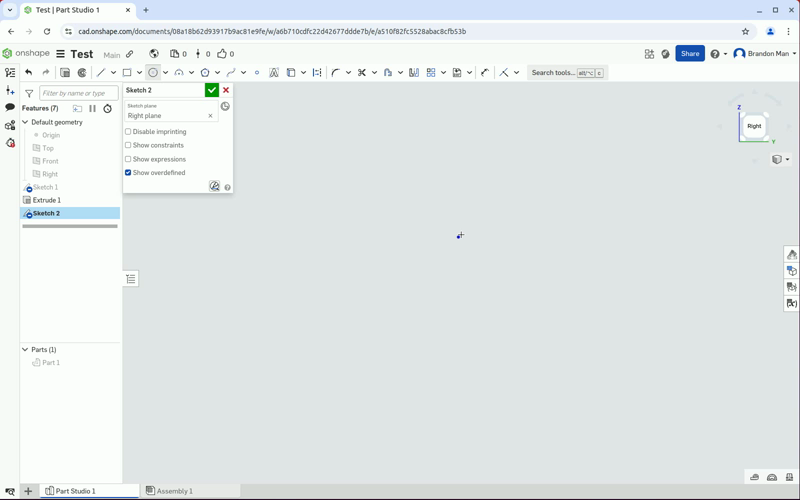
click(461, 234)
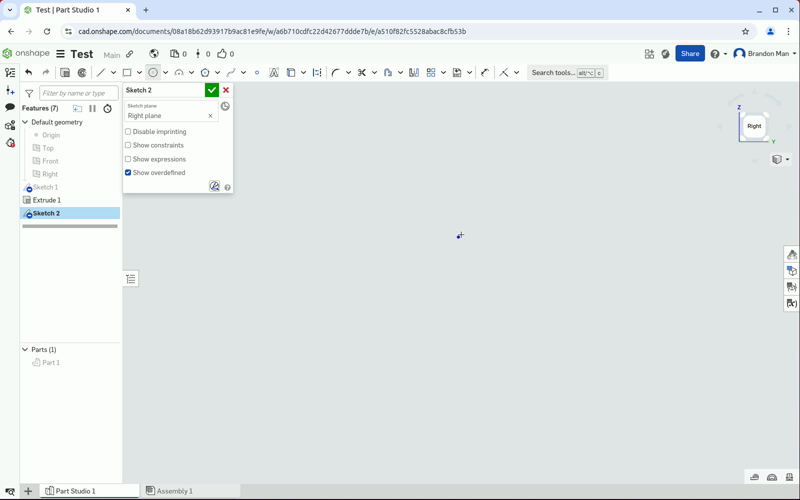
scroll(-6)
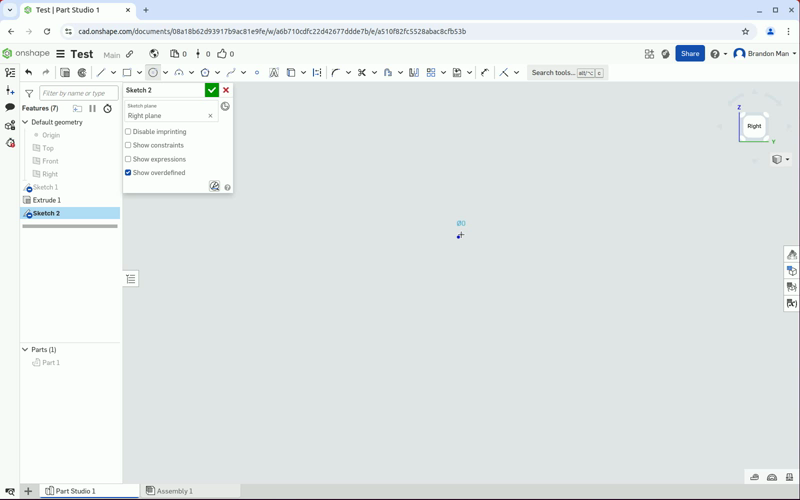
scroll(-6)
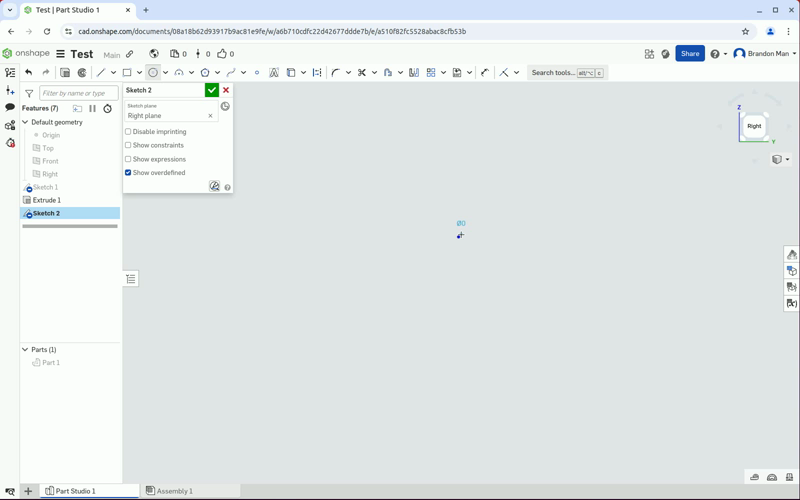
scroll(-6)
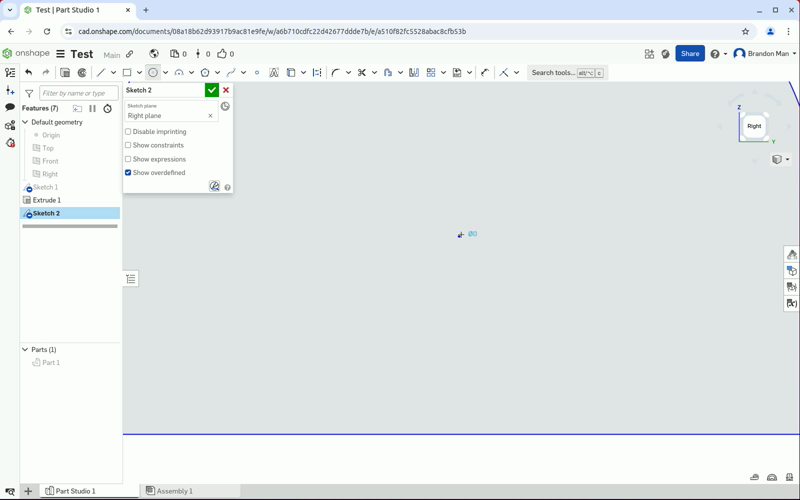
scroll(-6)
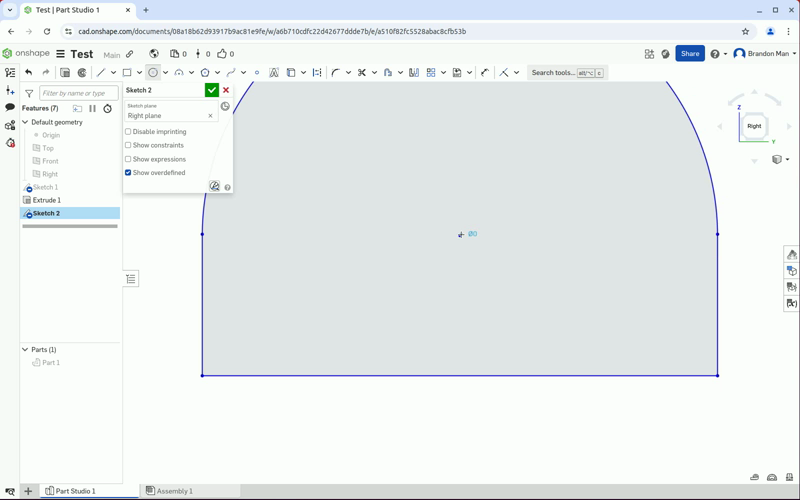
scroll(-6)
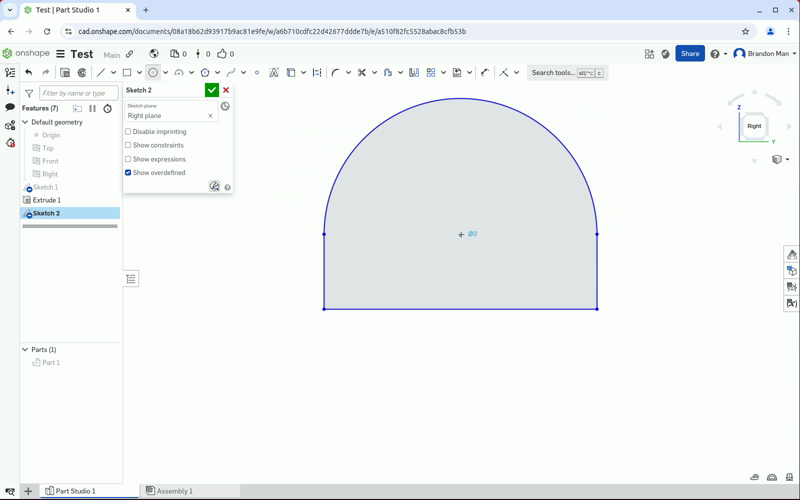
scroll(-6)
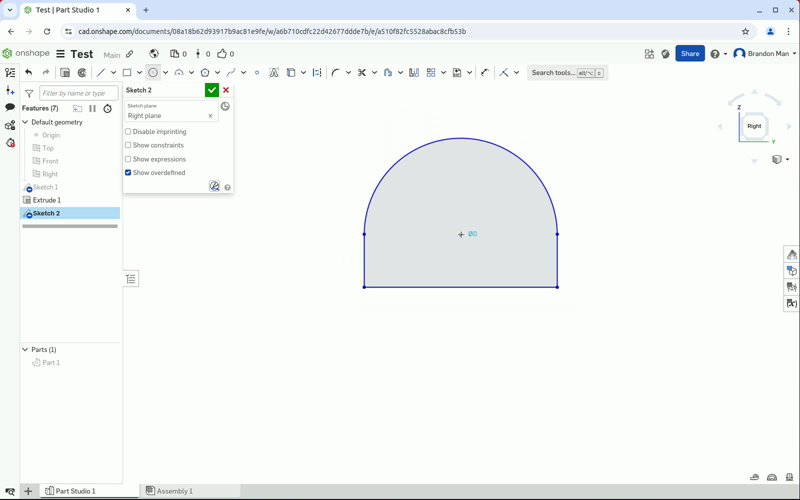
scroll(-6)
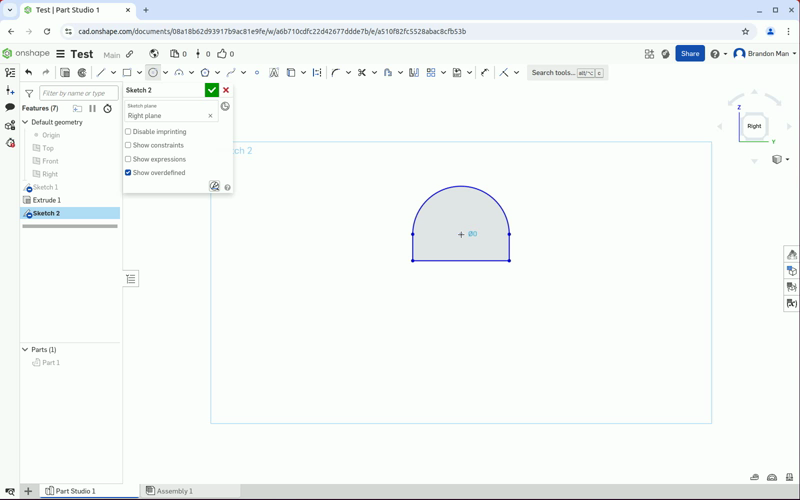
key_up(shift)
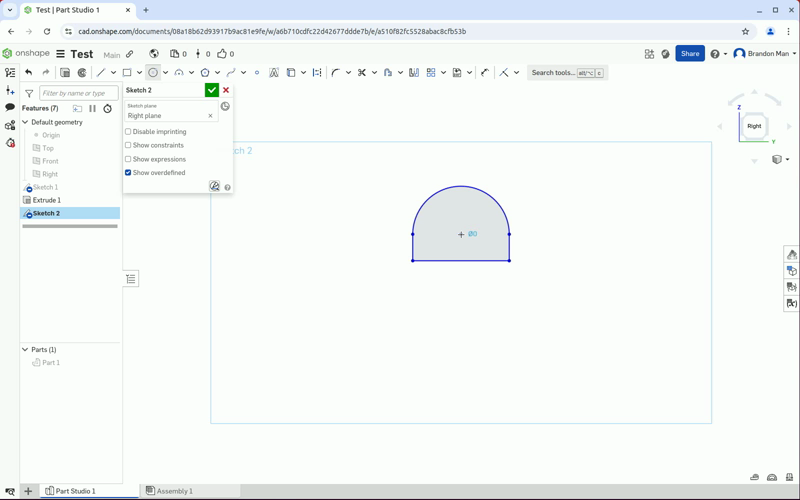
mouse_move(478, 234)
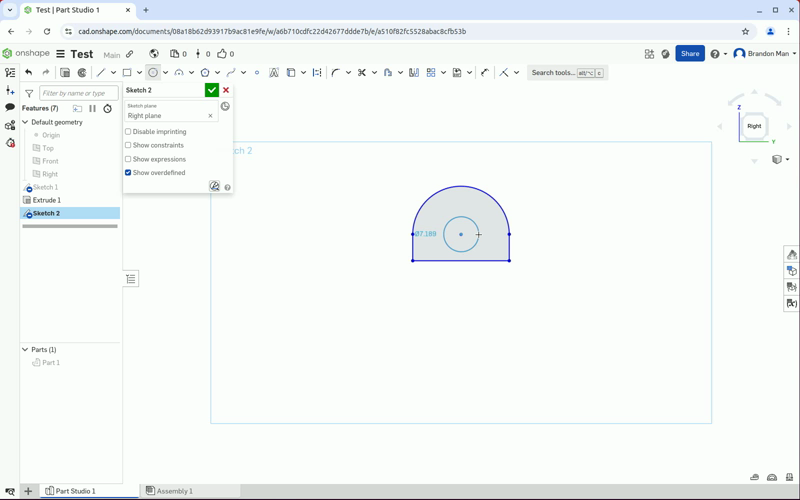
click(478, 234)
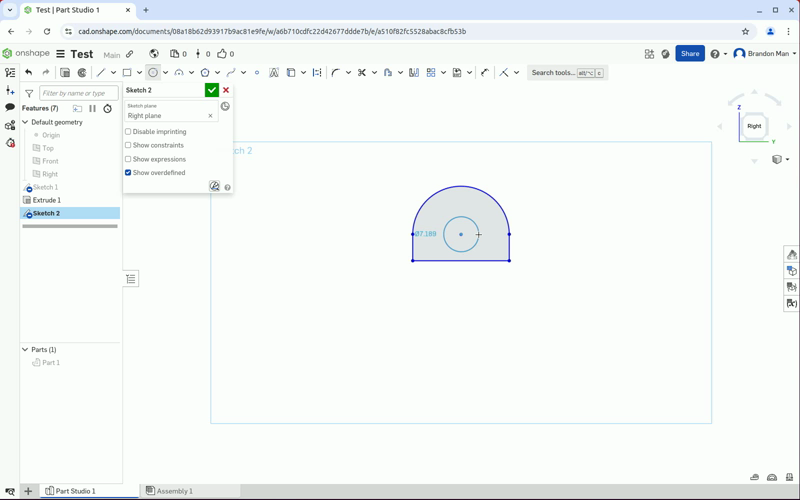
key(esc)
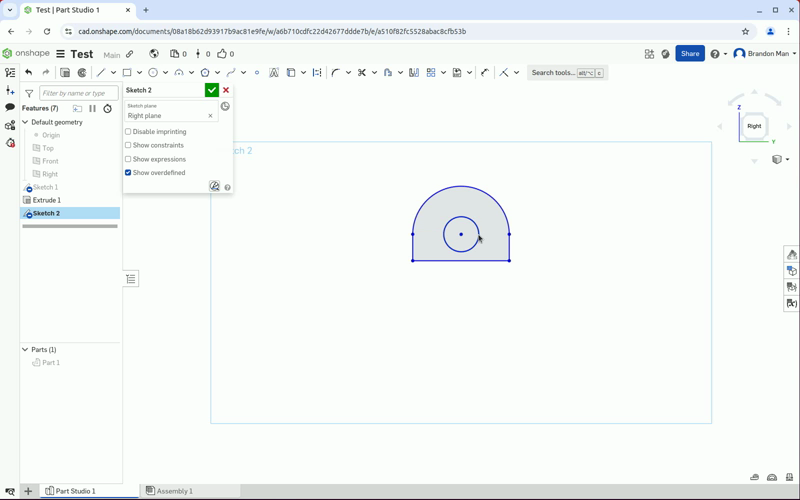
mouse_move(426, 208)
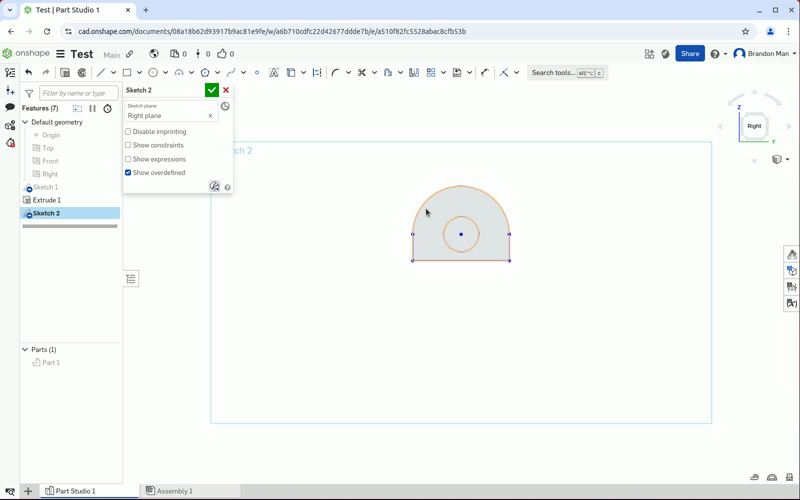
click(426, 208)
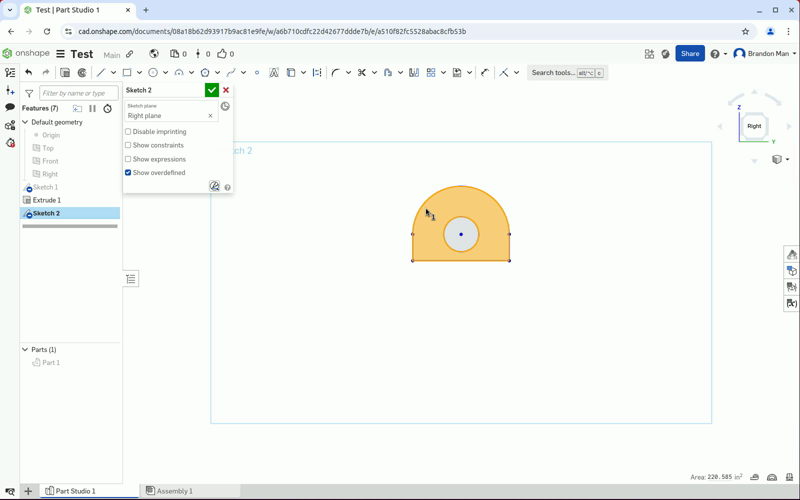
mouse_move(73, 352)
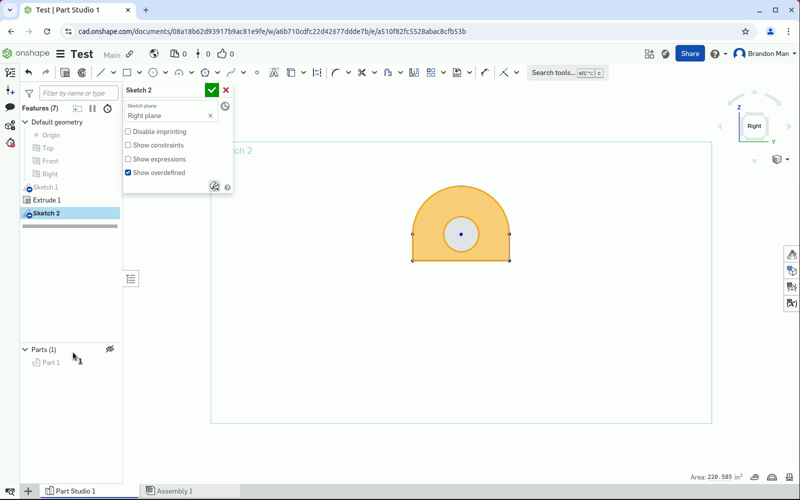
key(shift+y)
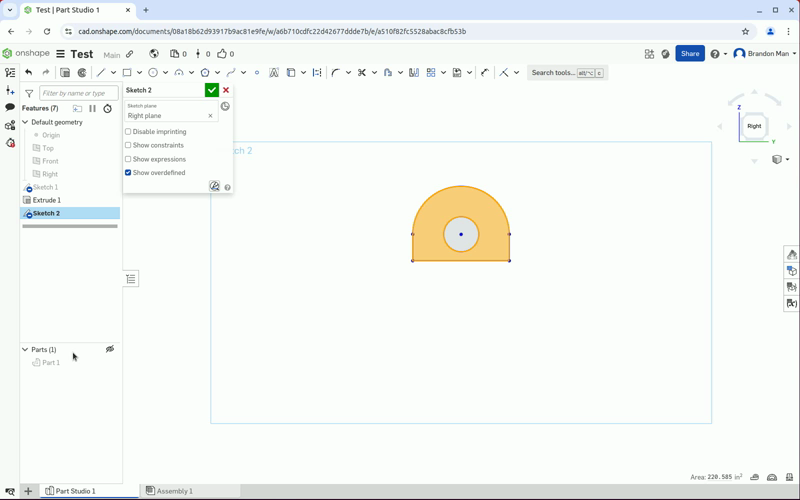
key(shift+e)
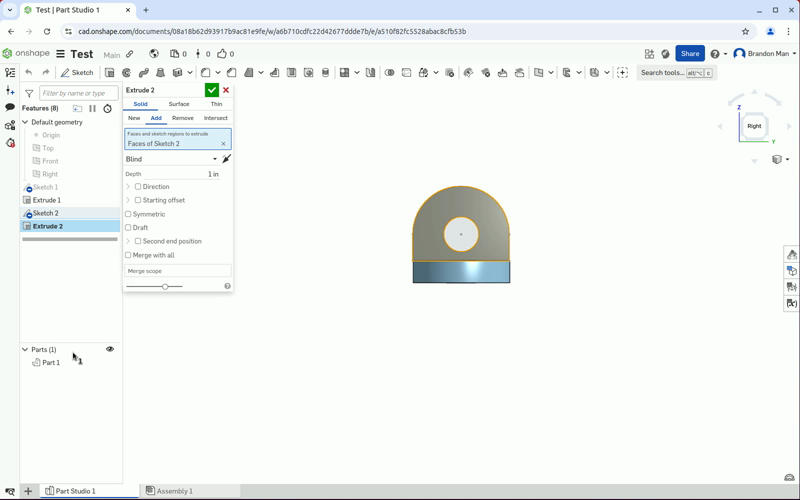
mouse_move(143, 106)
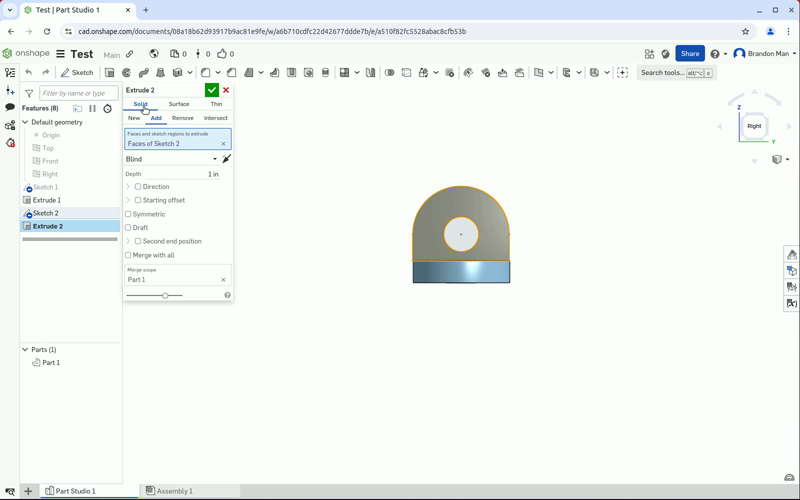
click(143, 106)
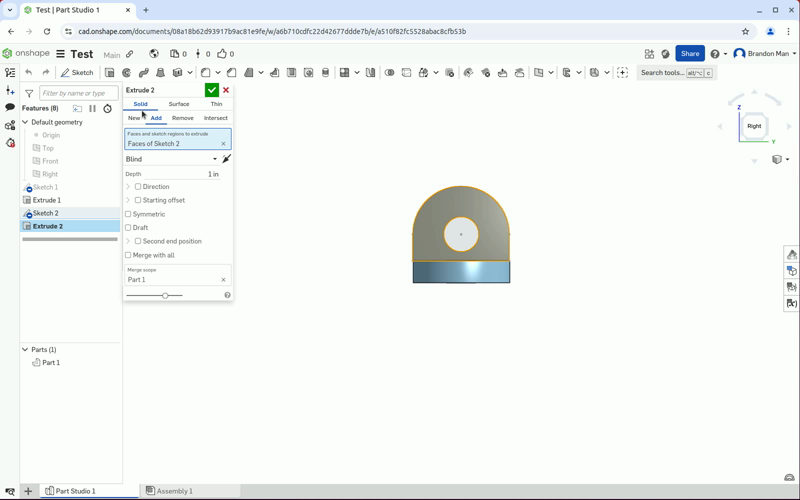
mouse_move(137, 120)
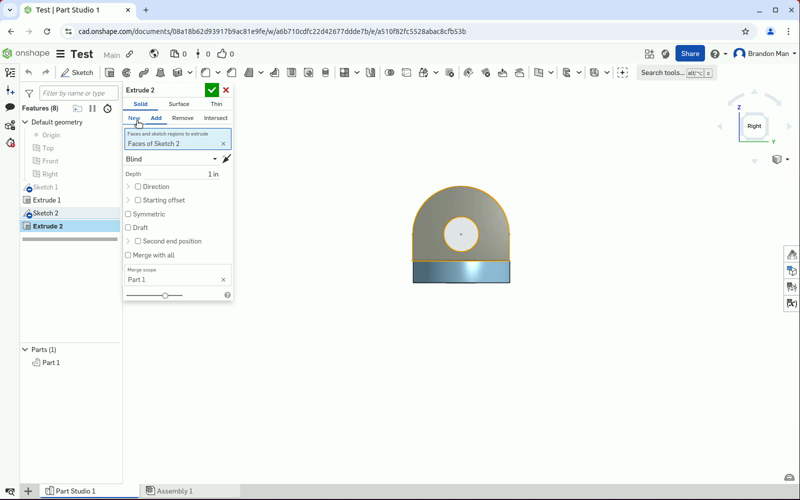
click(137, 120)
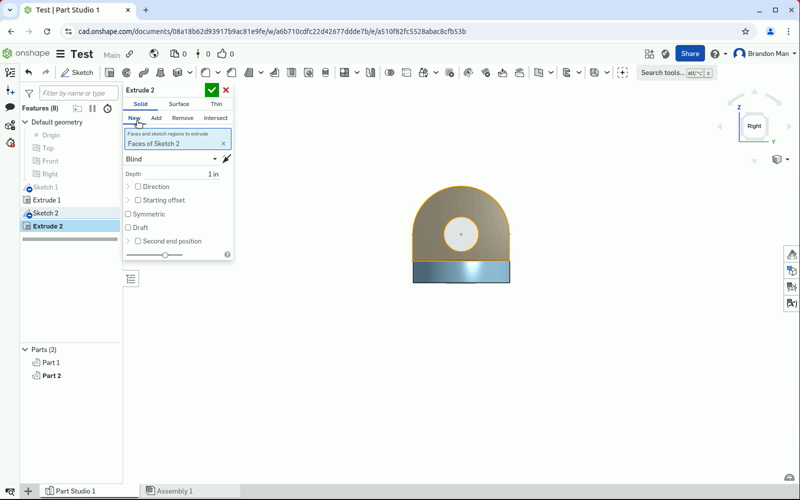
key(tab, 4)
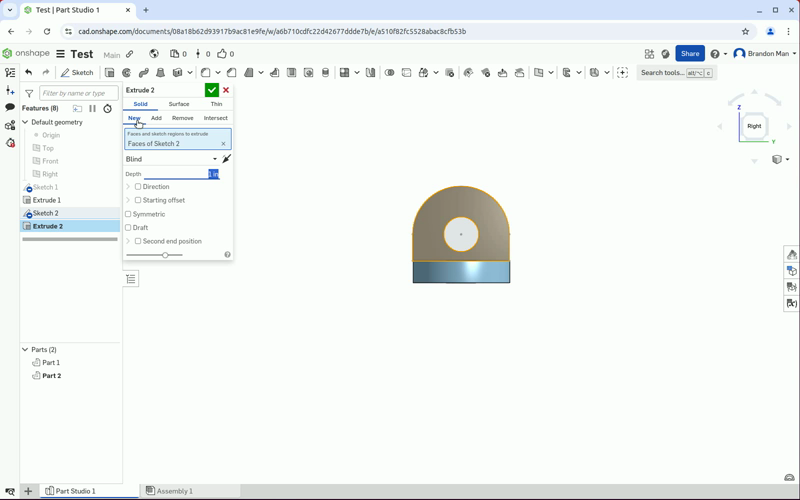
text(6.499)
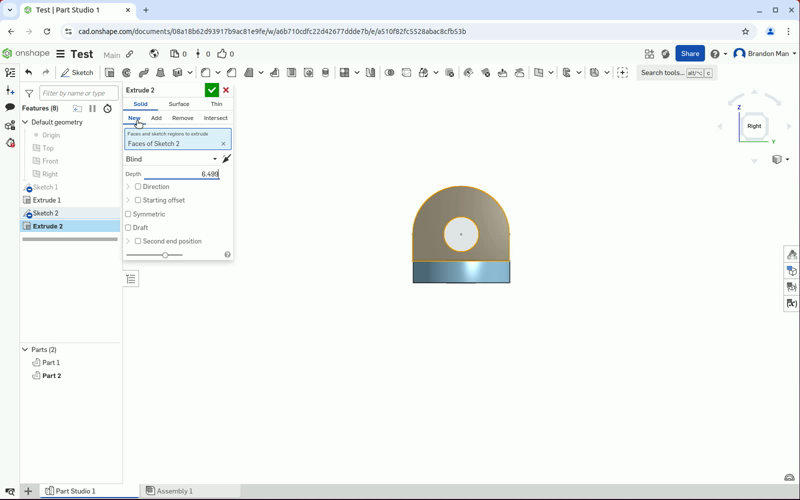
key(tab, 3)
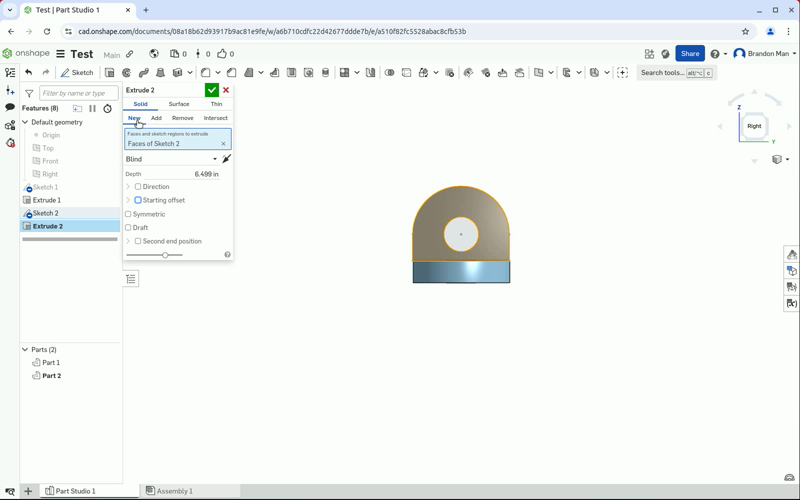
key(tab, 2)
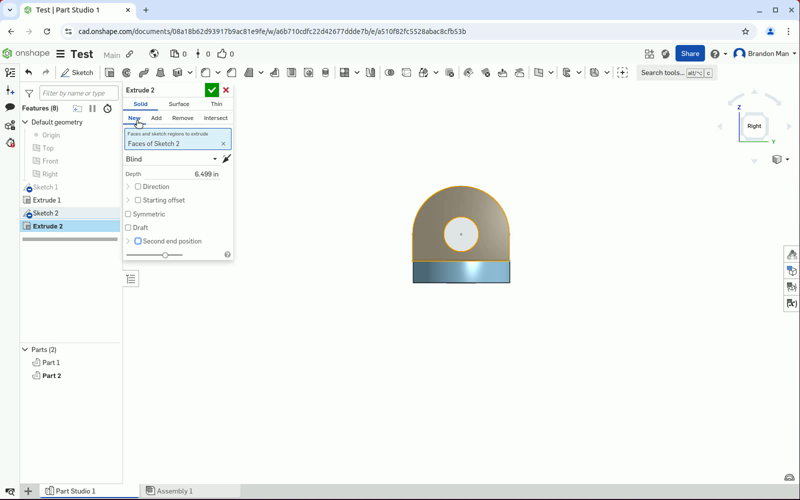
key(space)
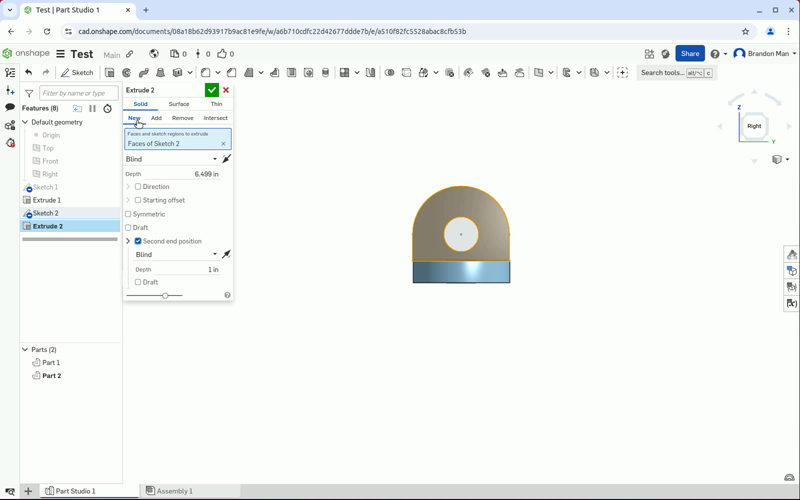
key(tab, 3)
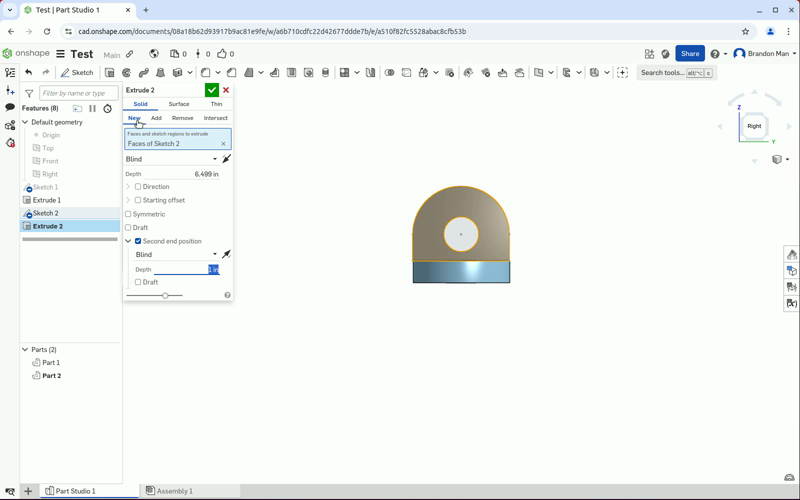
text(6.499)
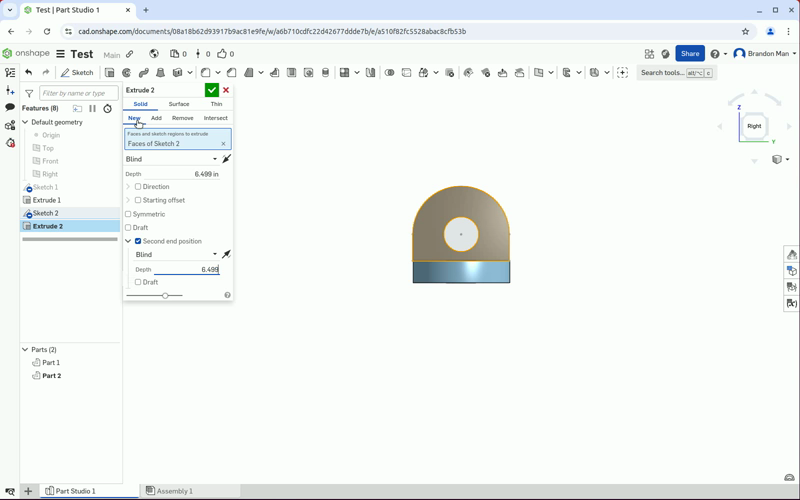
key(enter)
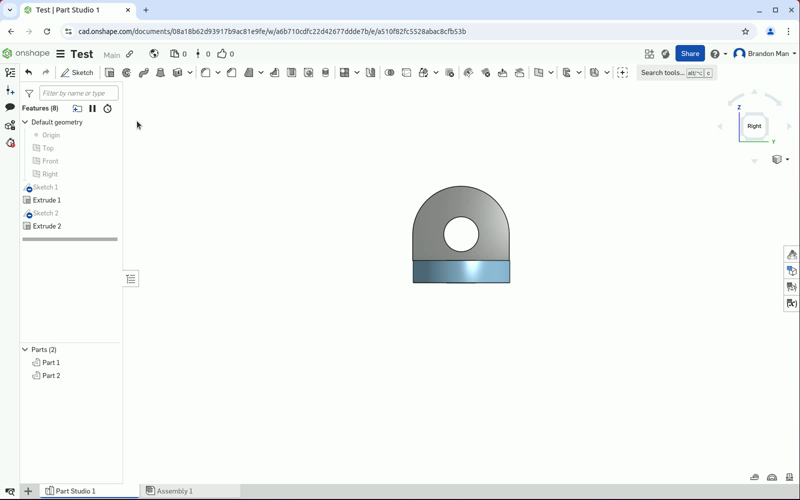
key(shift+h)
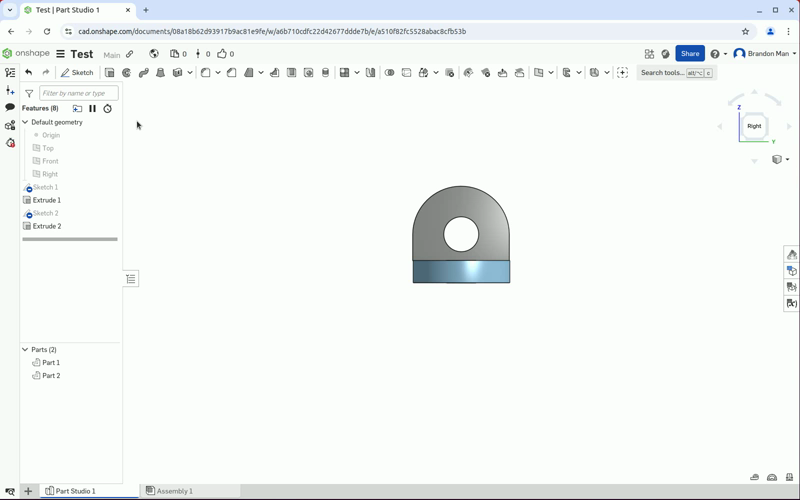
key(shift+h)
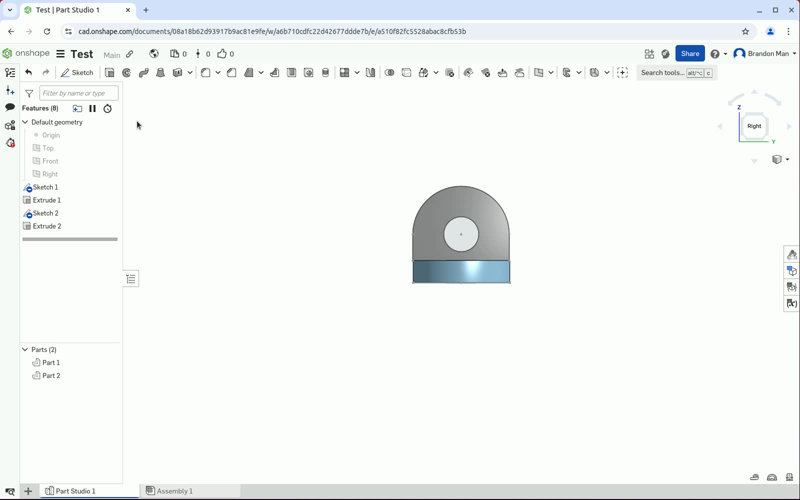
key(shift+7)
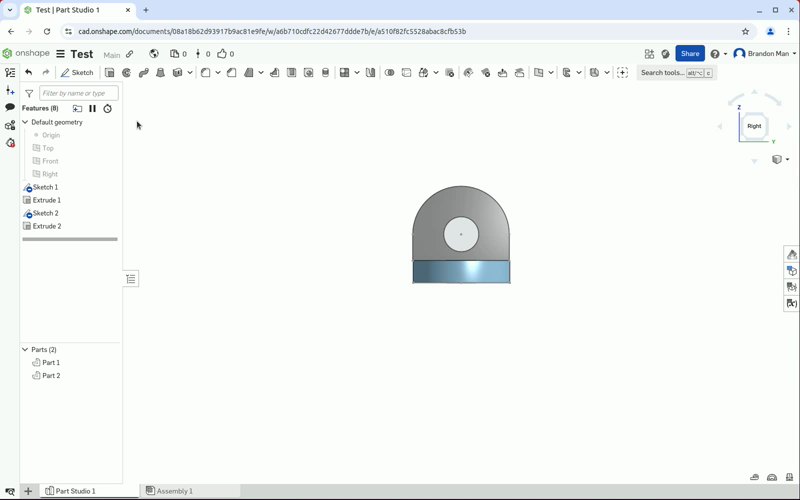
key(right, 2)
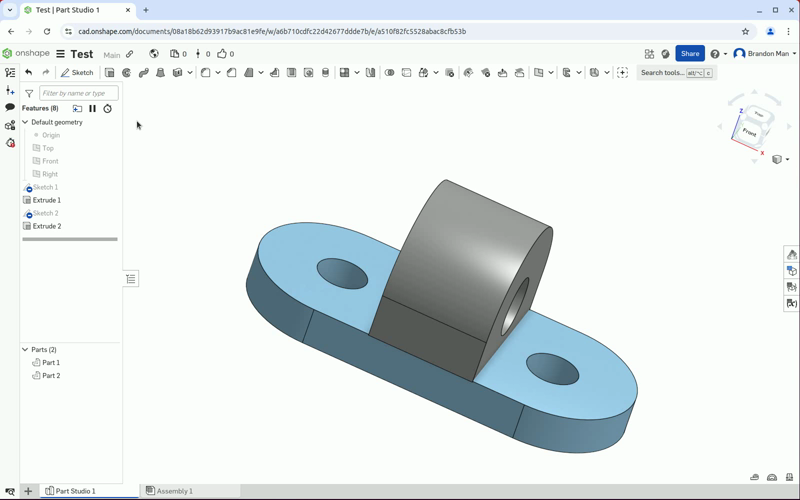
key(down, 2)
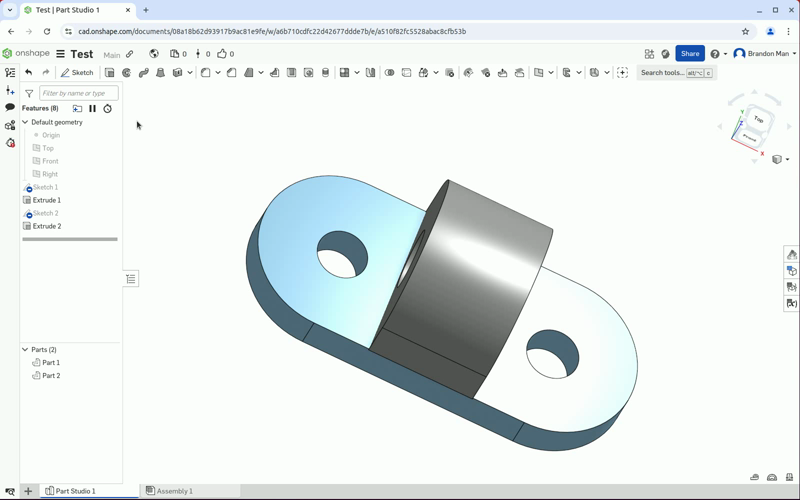
key(up, 2)
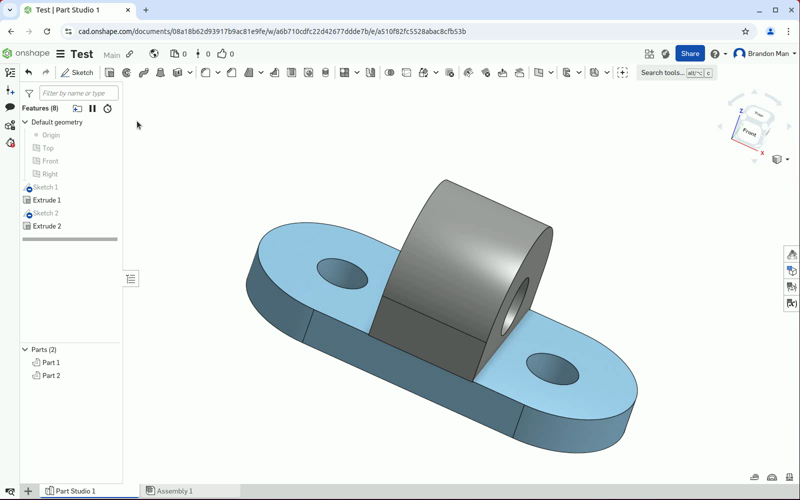
key(left, 2)
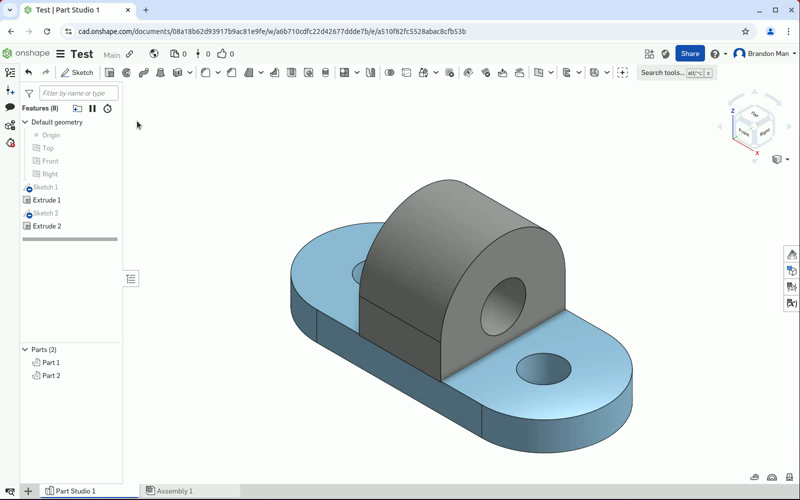
mouse_move(73, 189)
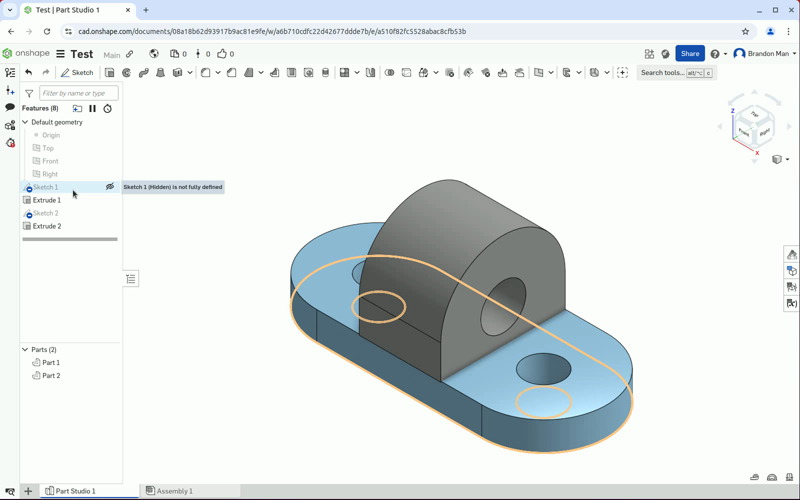
click(73, 189)